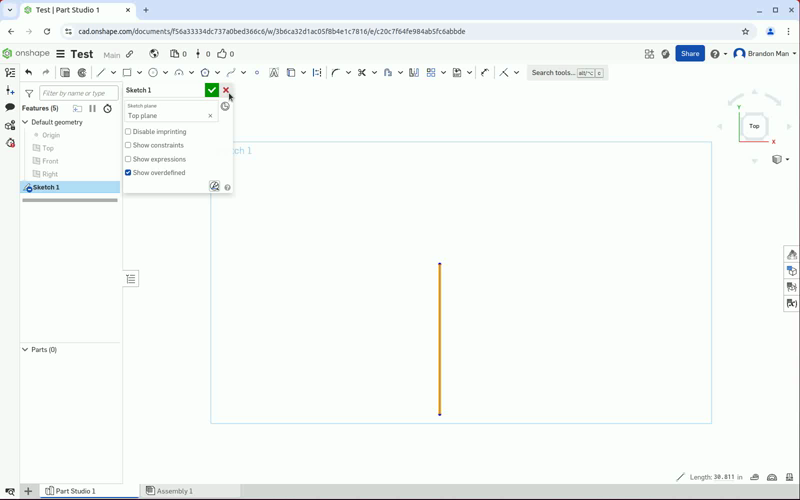
key(shift+h)
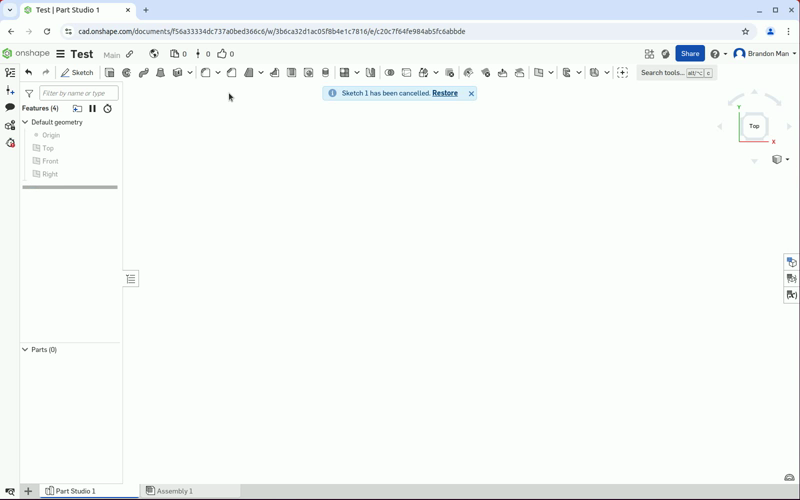
mouse_move(73, 352)
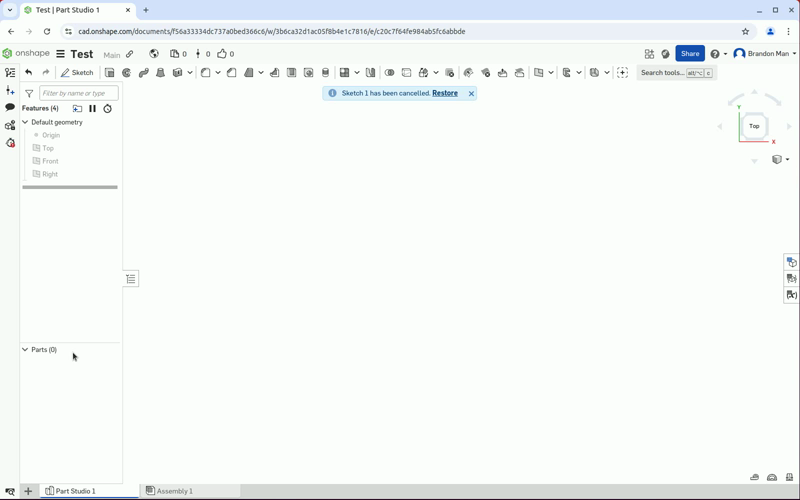
key(y)
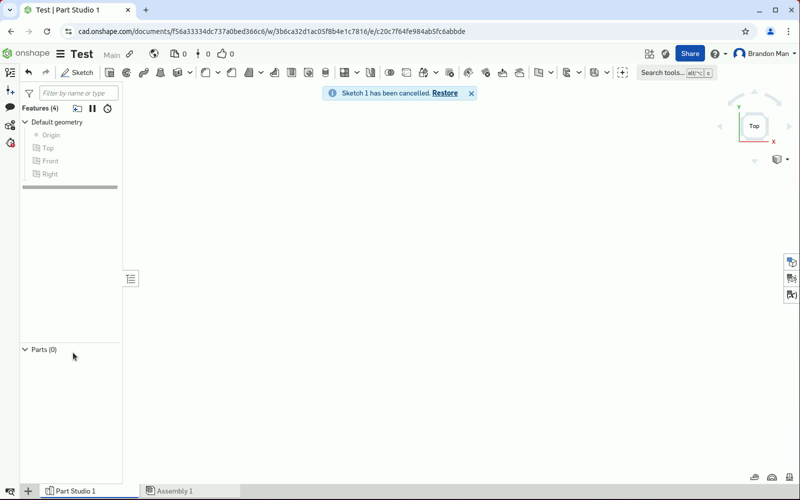
key(shift+p)
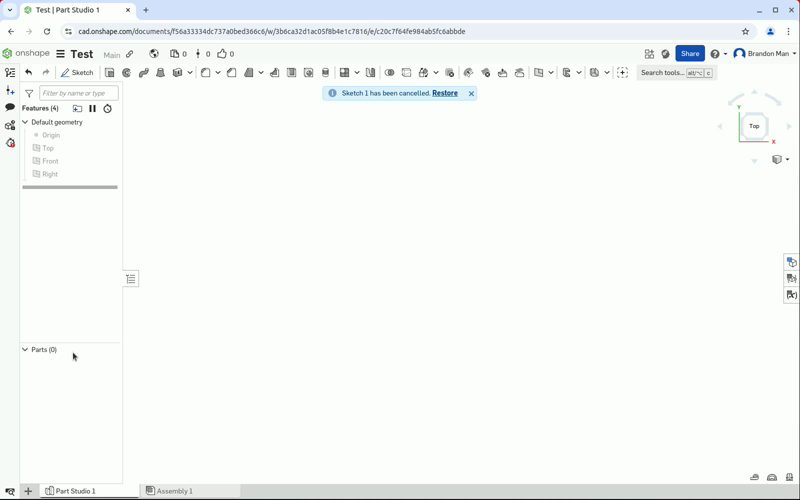
key(space)
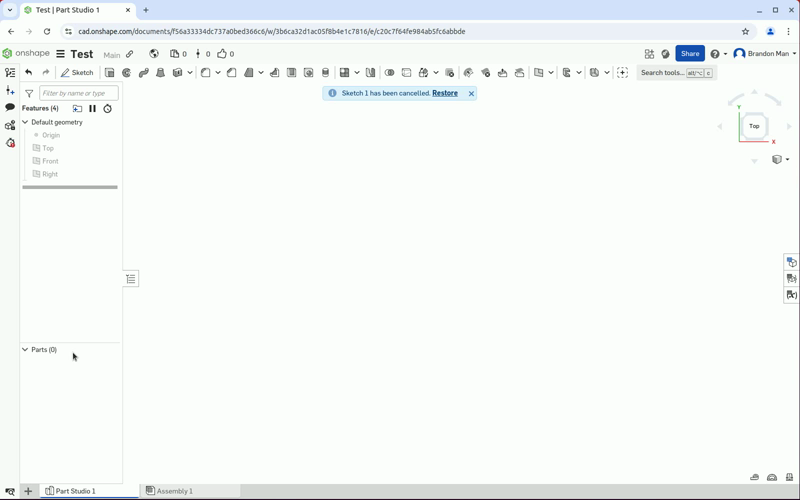
key_down(shift)
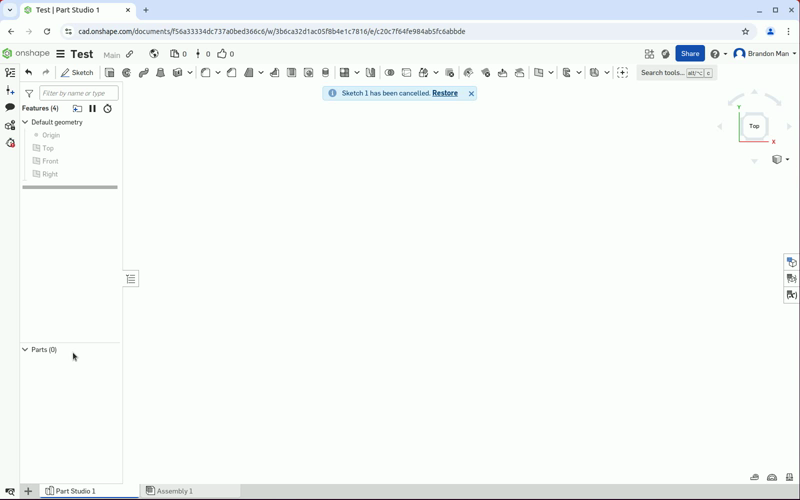
key(up)
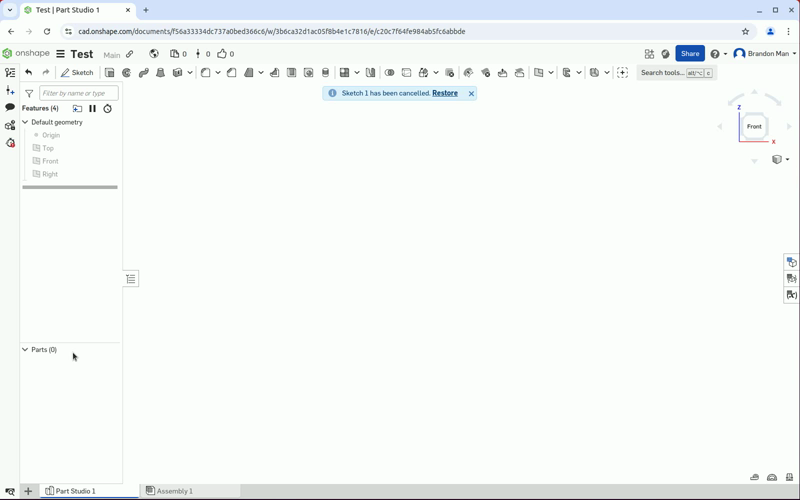
key_up(shift)
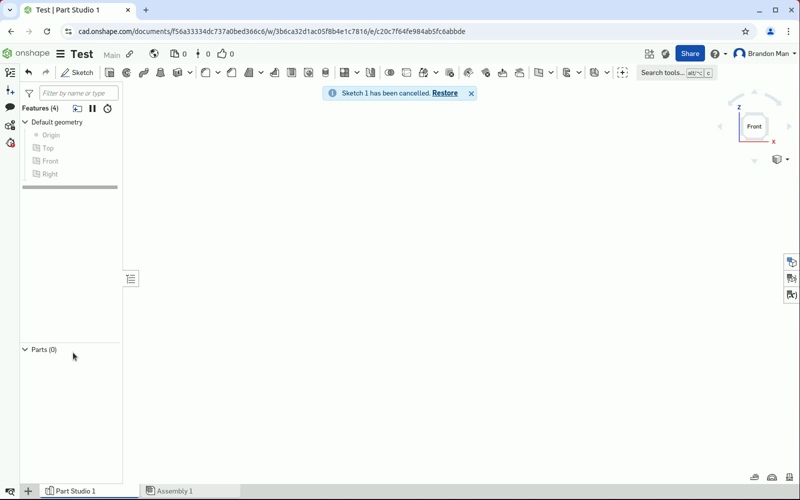
mouse_move(73, 352)
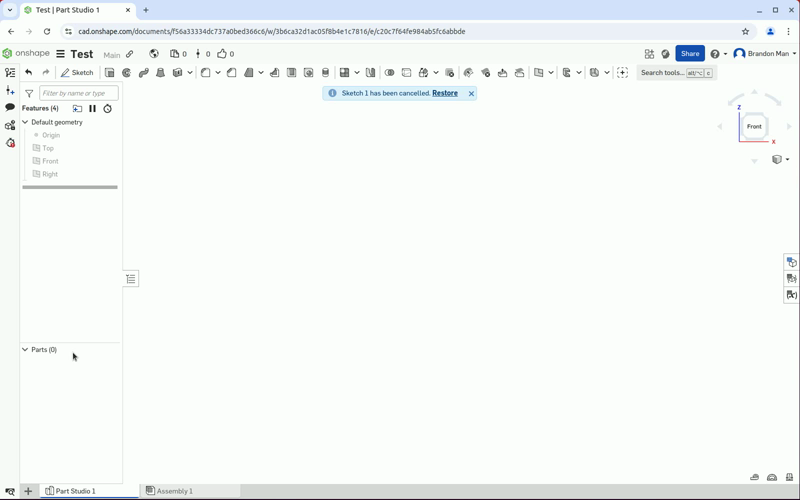
key(shift+y)
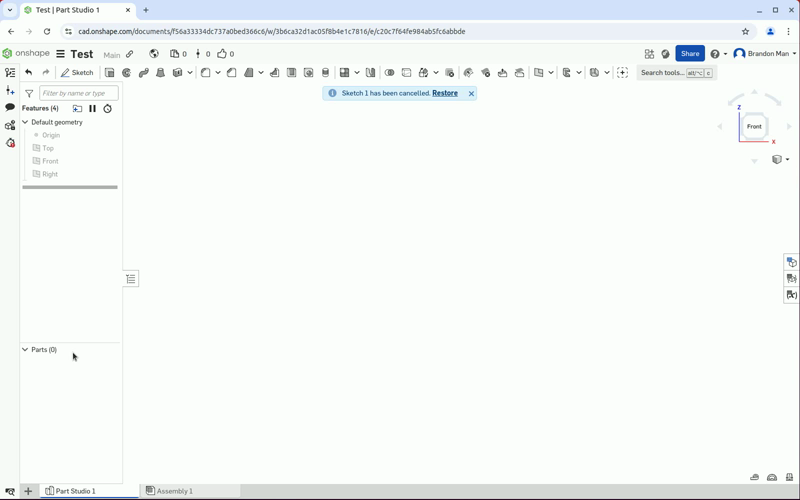
key(shift+s)
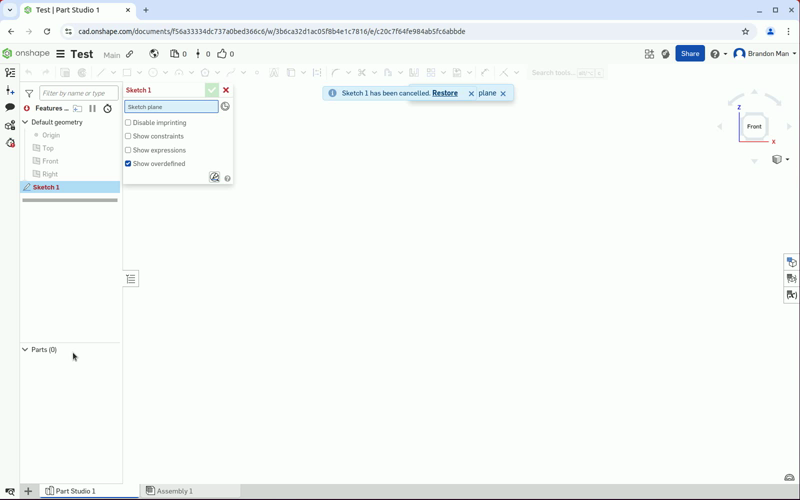
mouse_move(73, 163)
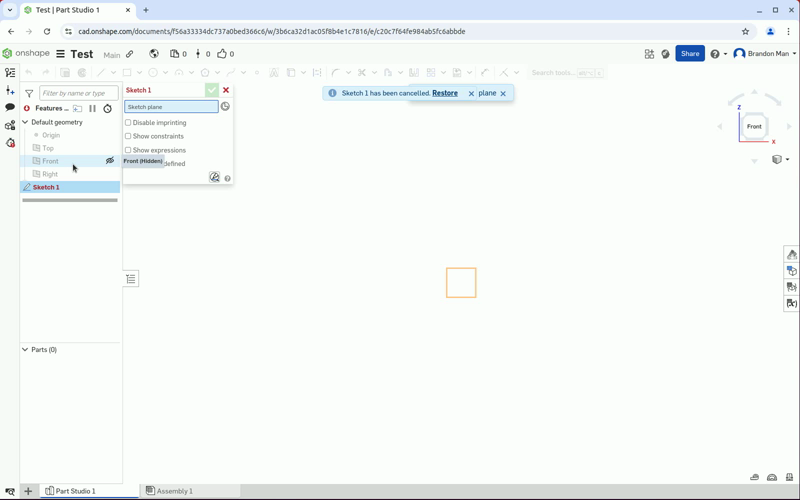
click(73, 163)
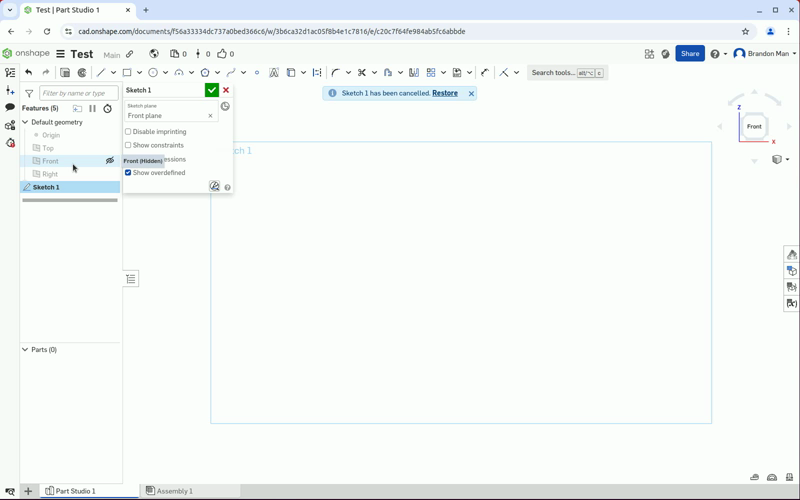
mouse_move(73, 352)
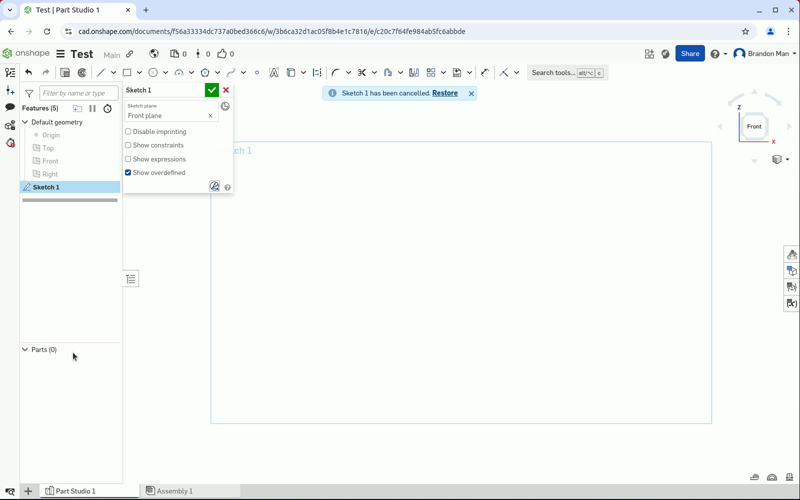
key(y)
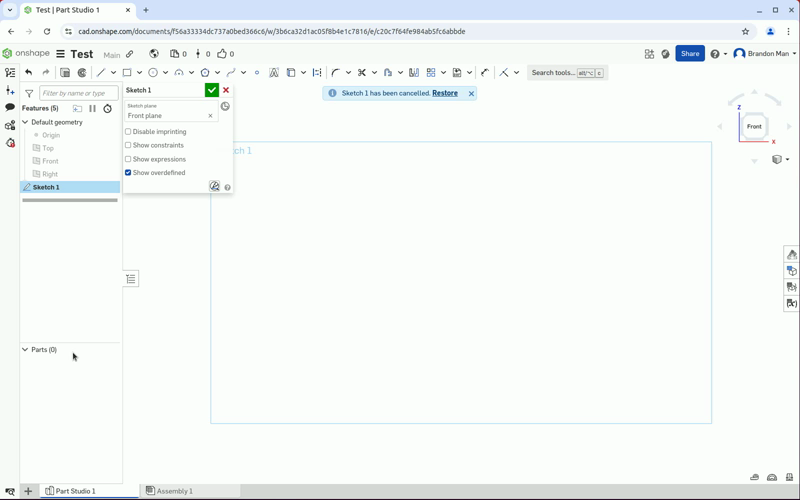
key(l)
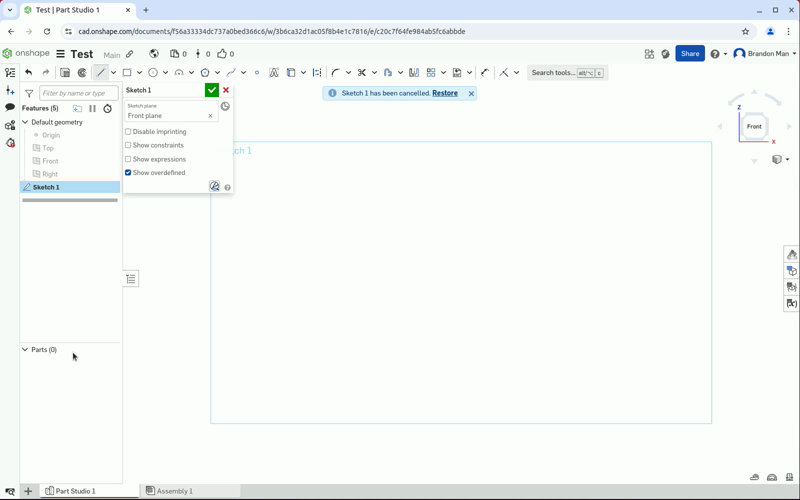
key_down(shift)
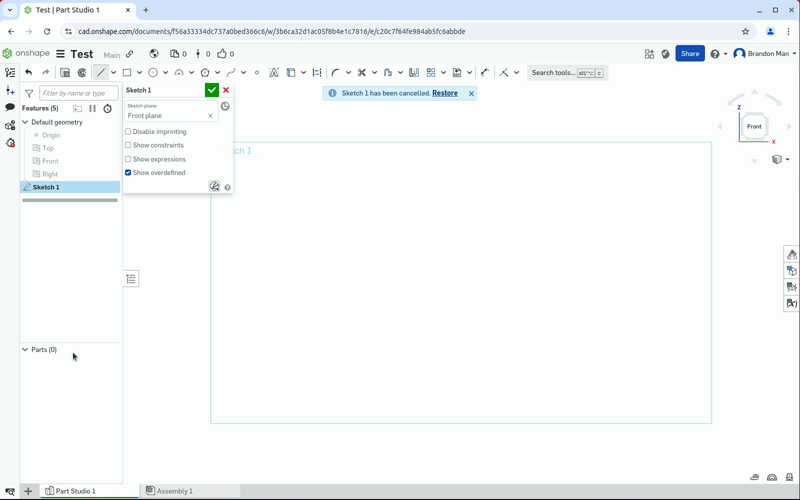
mouse_move(348, 305)
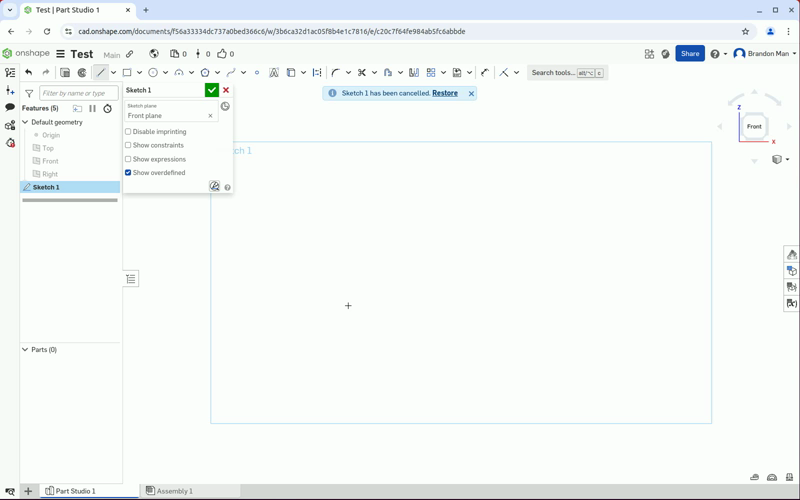
click(348, 305)
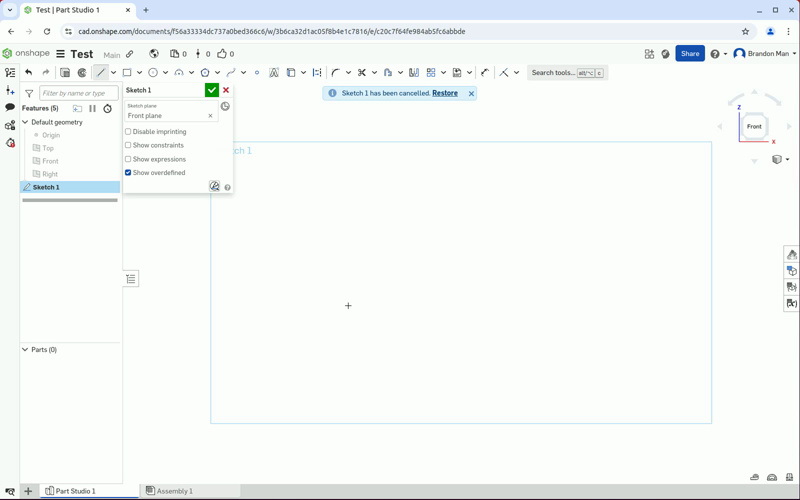
key_up(shift)
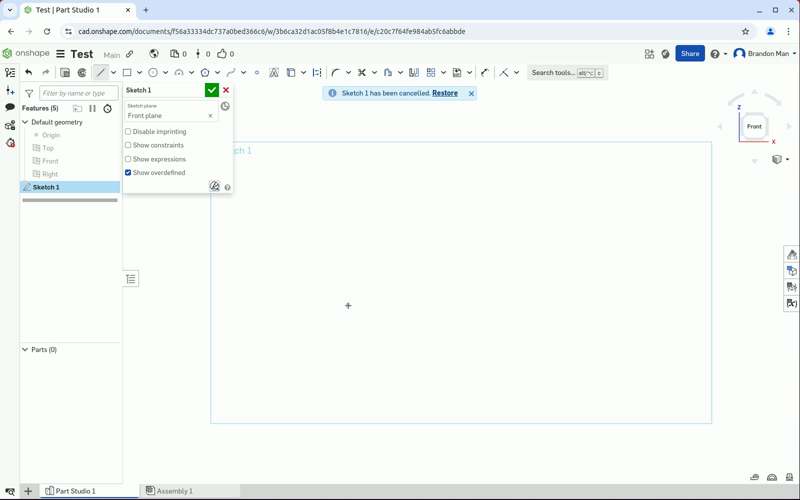
key_down(shift)
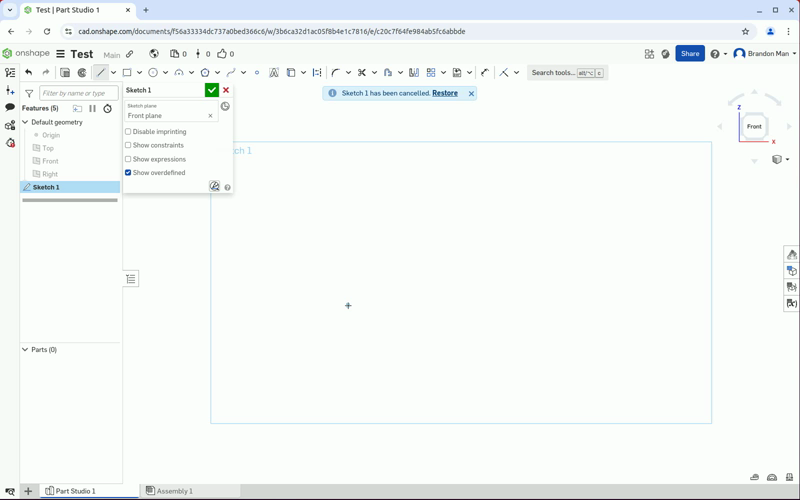
mouse_move(572, 305)
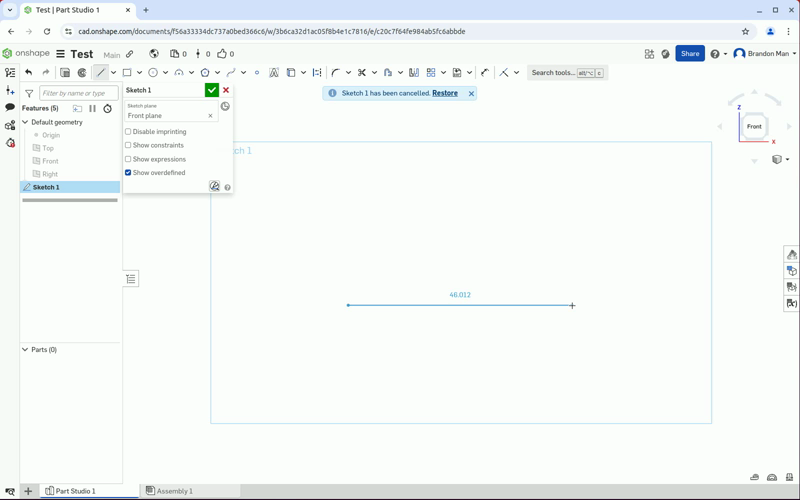
click(572, 305)
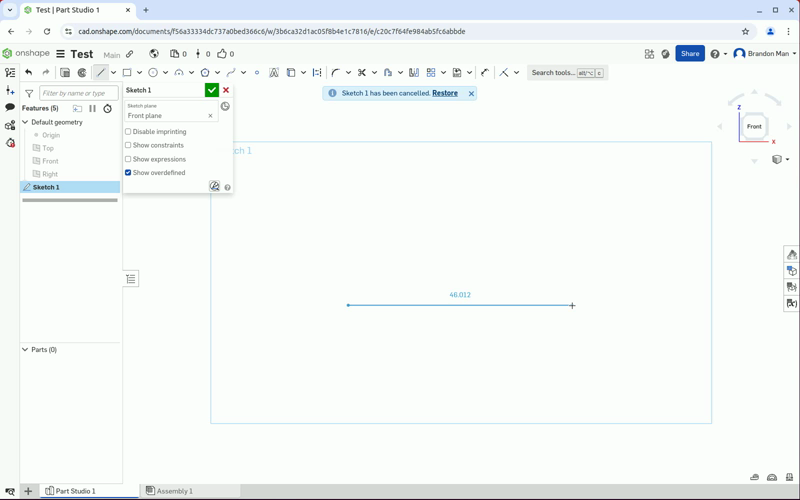
key_up(shift)
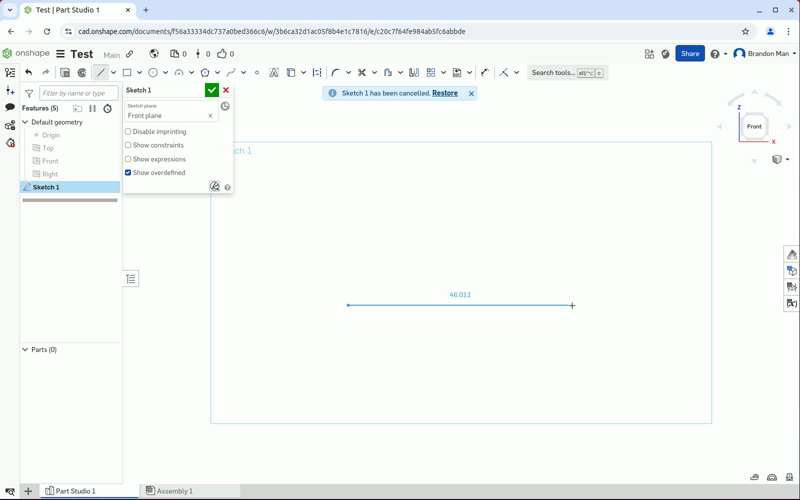
key_down(shift)
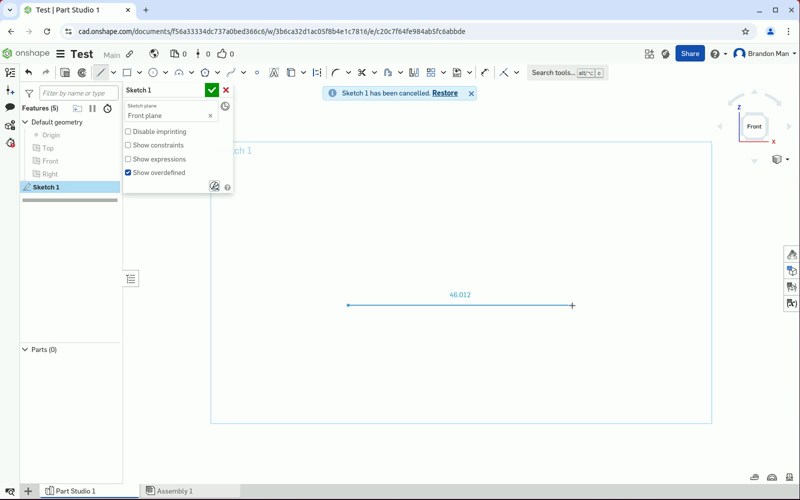
mouse_move(589, 305)
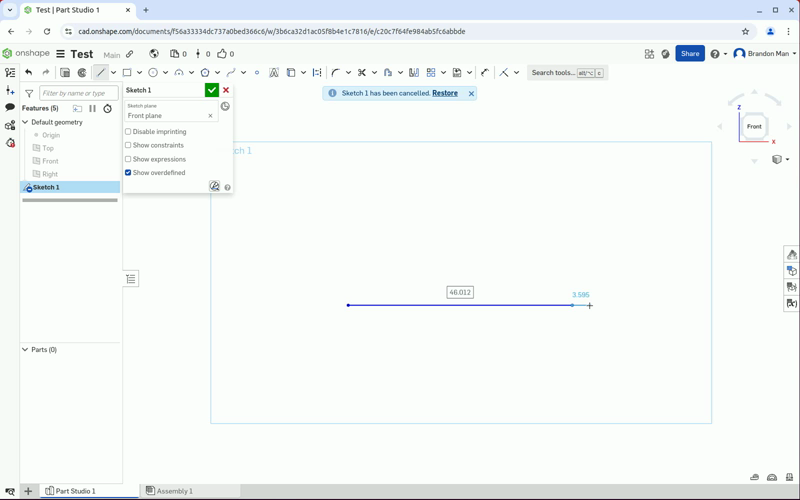
mouse_move(572, 260)
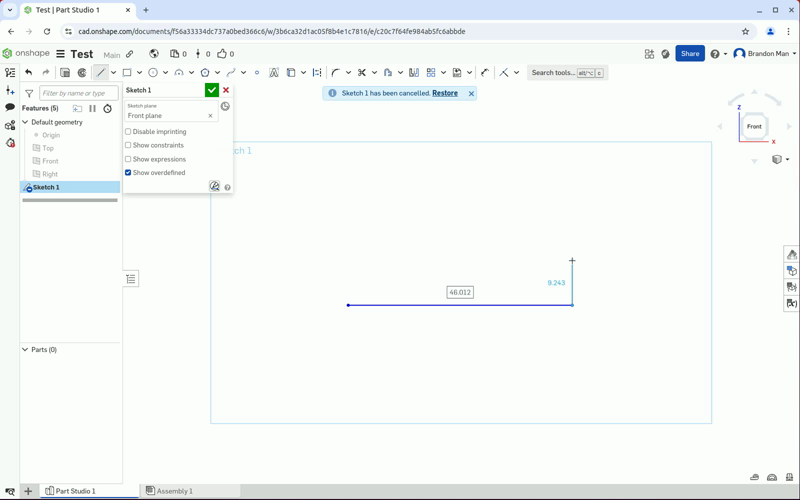
click(572, 260)
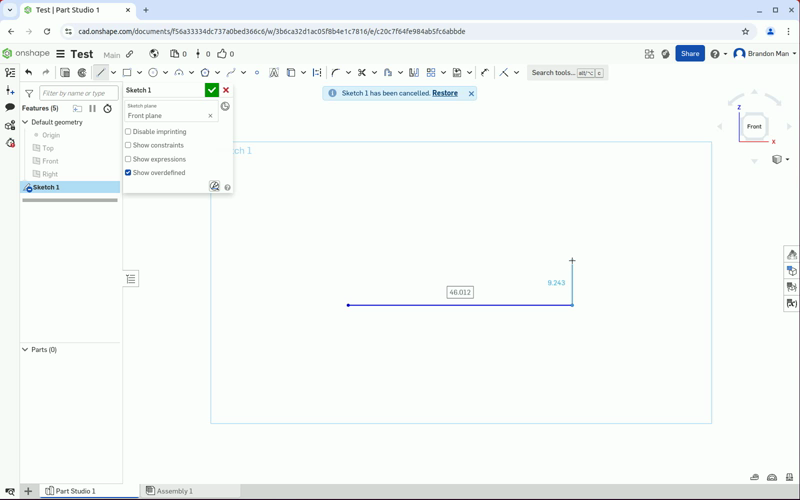
key_up(shift)
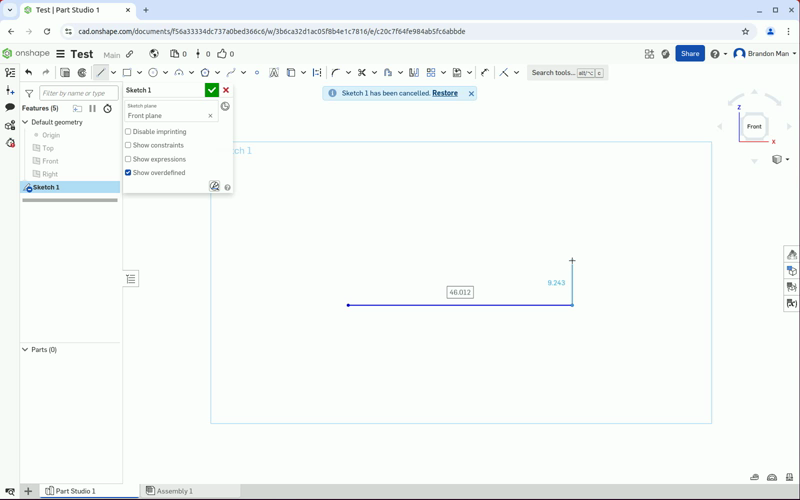
key_down(shift)
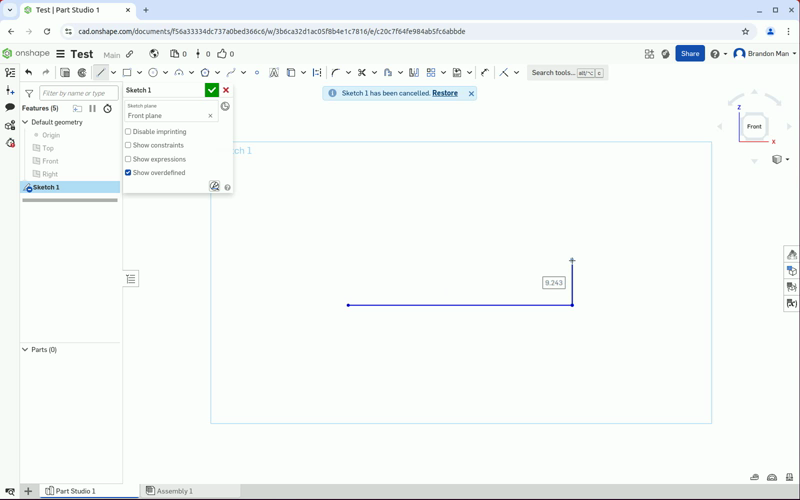
mouse_move(348, 260)
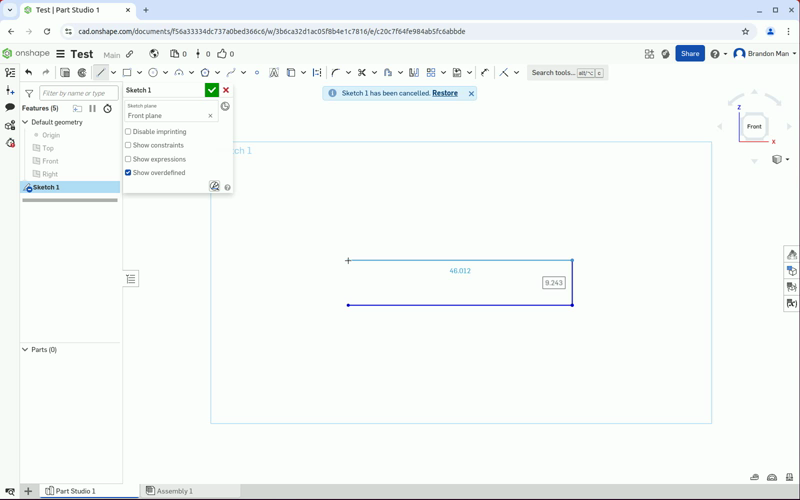
click(348, 260)
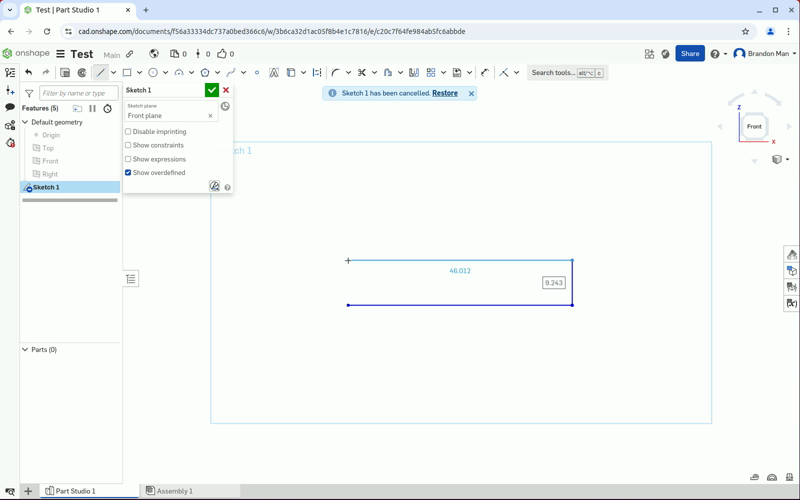
key_up(shift)
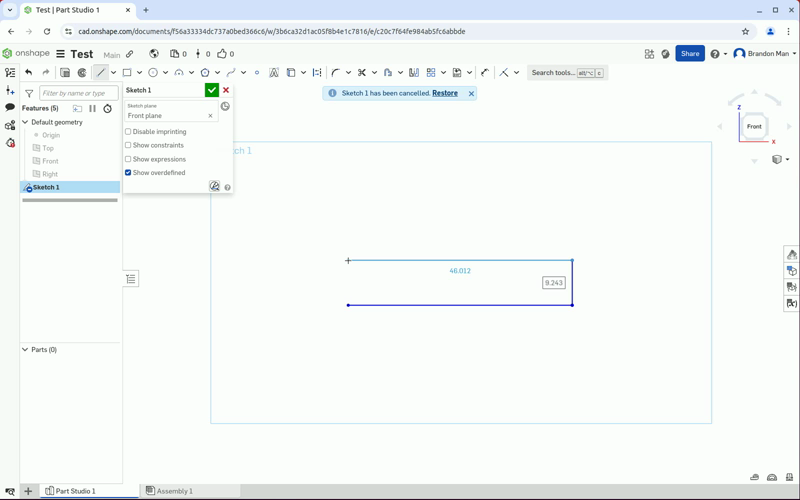
mouse_move(378, 260)
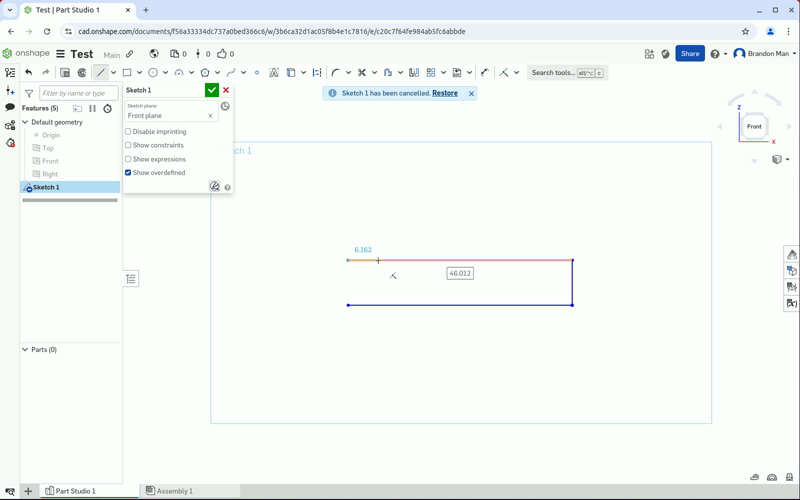
key_down(shift)
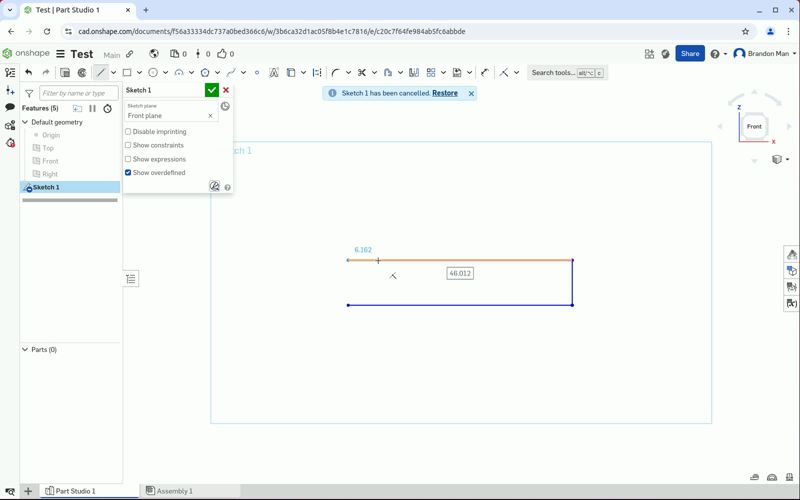
mouse_move(348, 305)
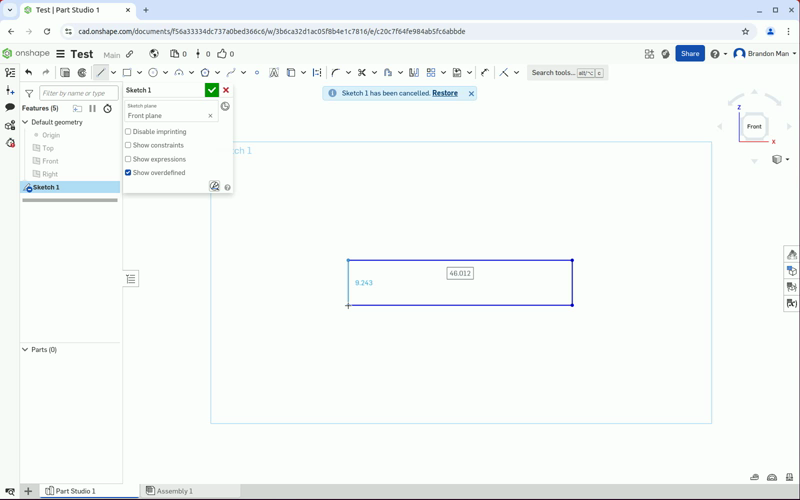
key_up(shift)
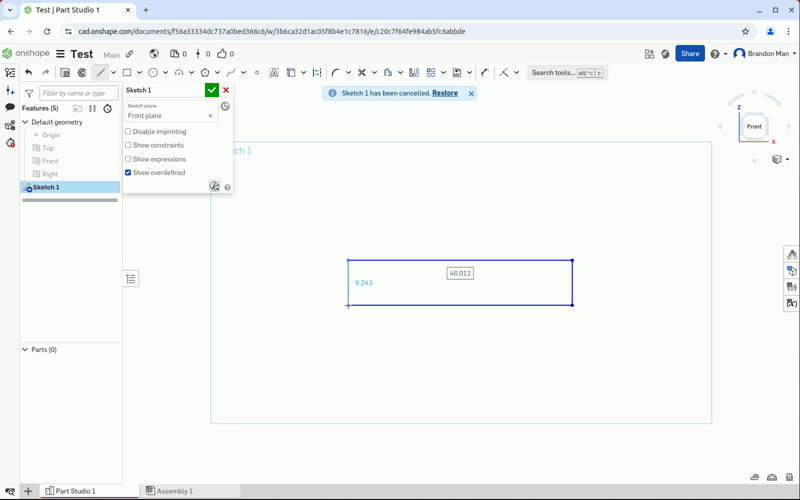
click(348, 305)
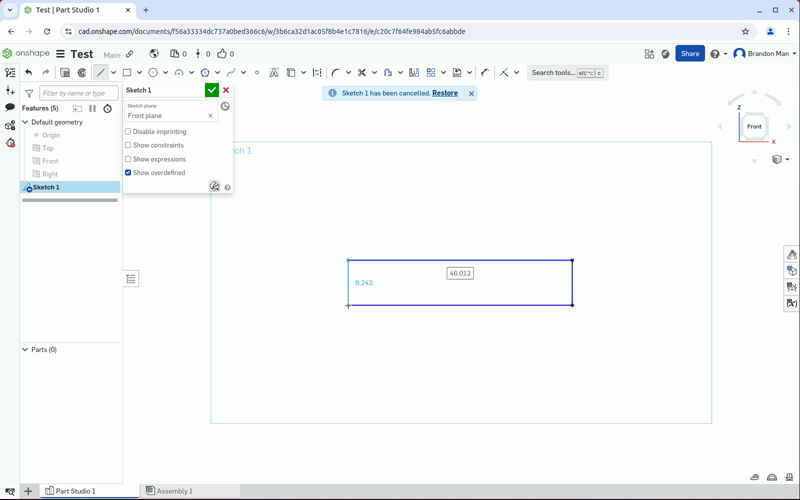
key(esc)
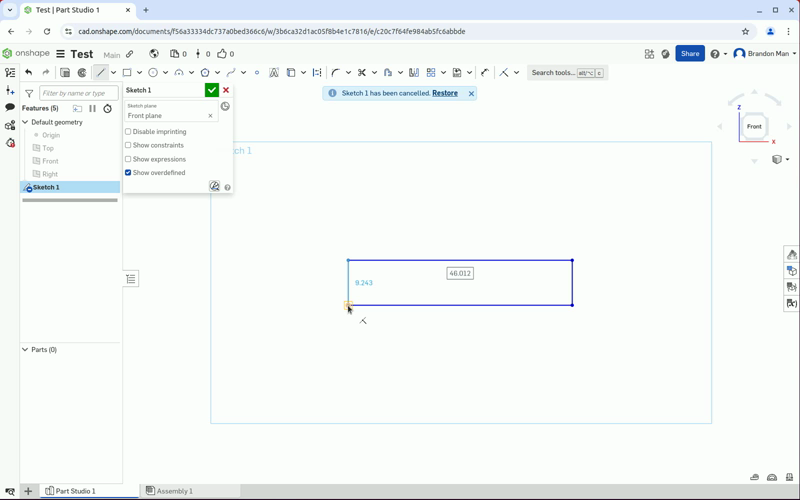
key(l)
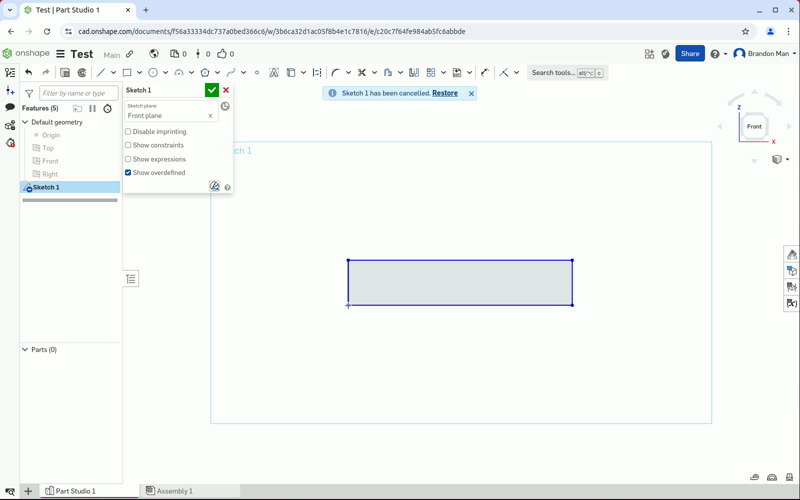
key_down(shift)
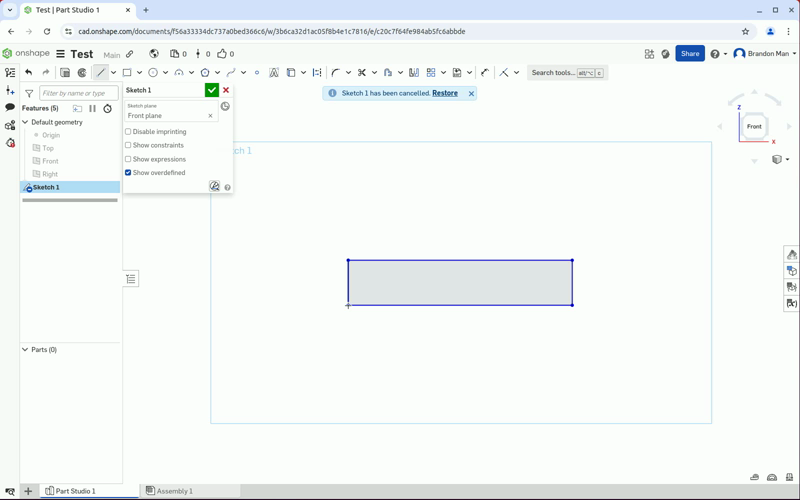
mouse_move(359, 293)
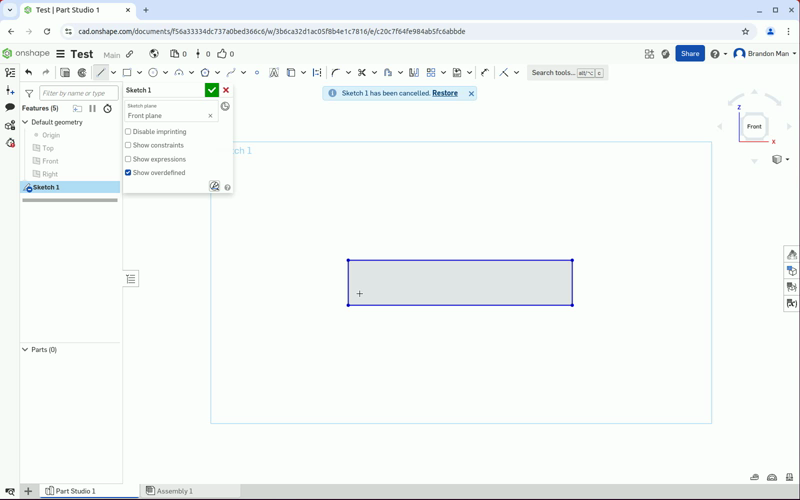
click(359, 293)
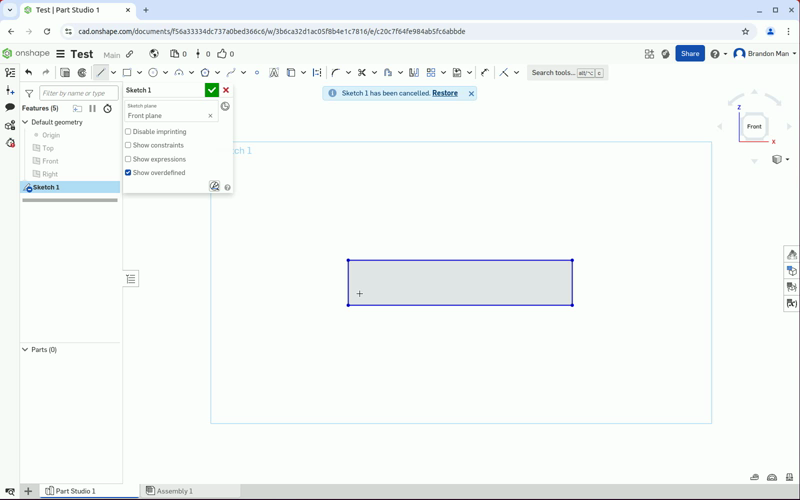
key_up(shift)
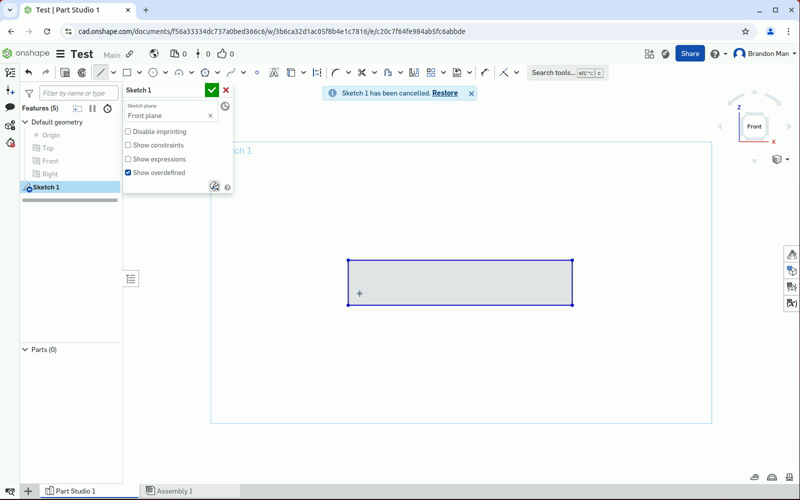
key_down(shift)
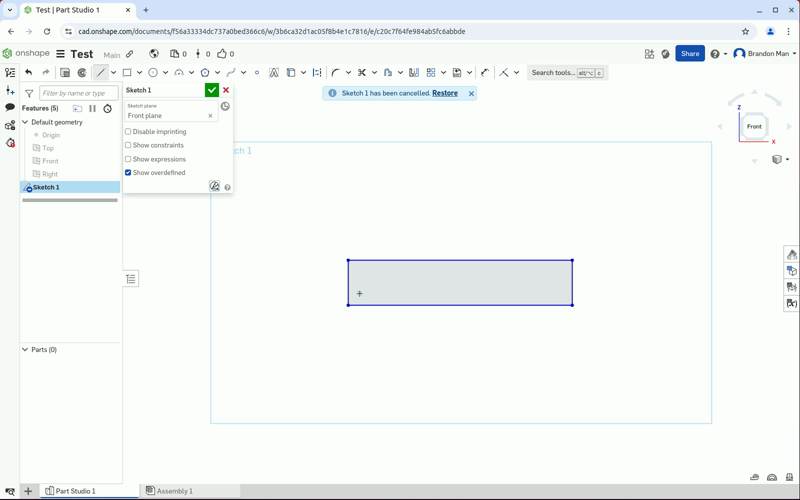
mouse_move(560, 293)
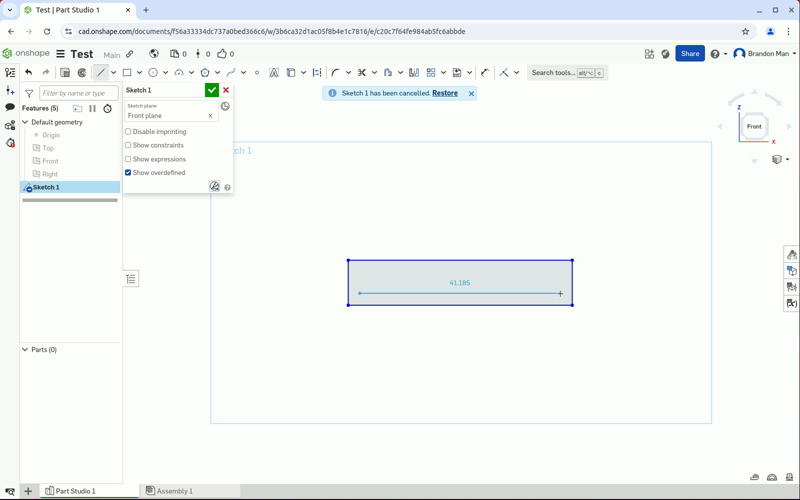
click(560, 293)
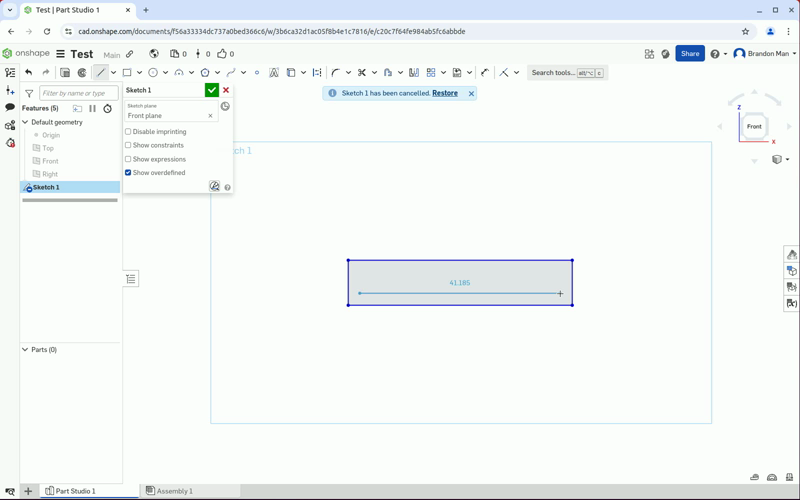
key_up(shift)
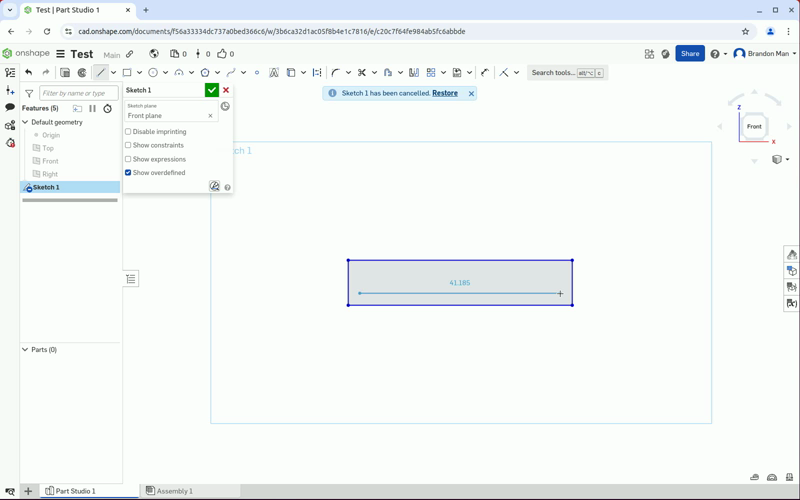
key_down(shift)
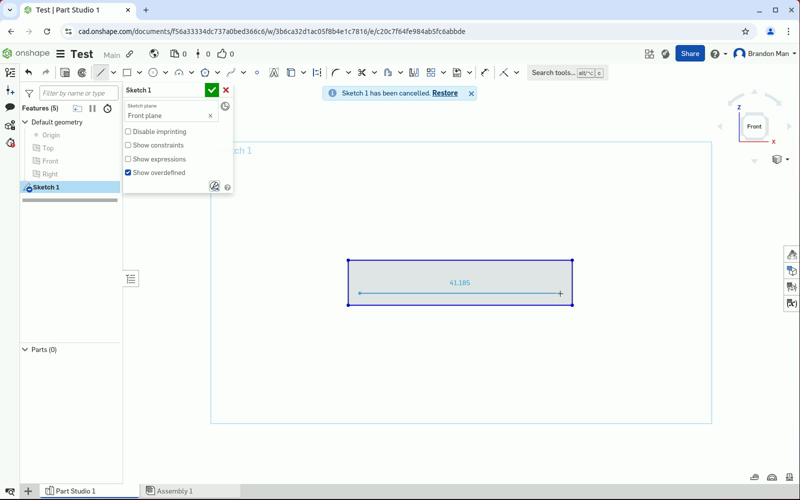
mouse_move(589, 293)
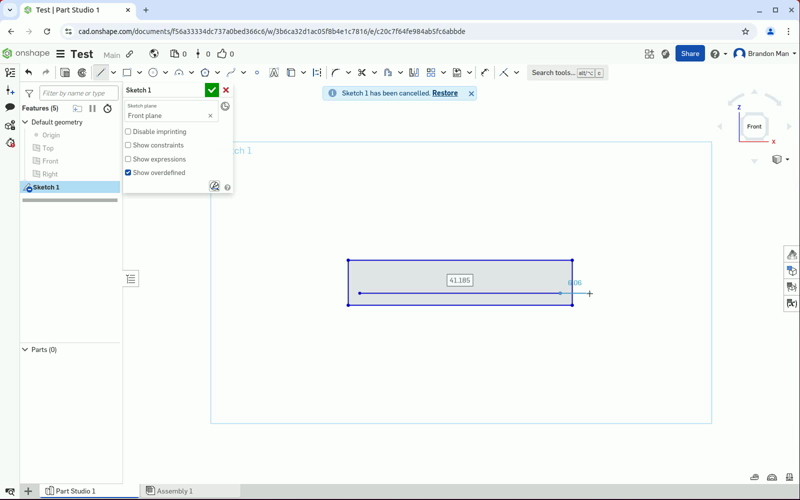
mouse_move(560, 272)
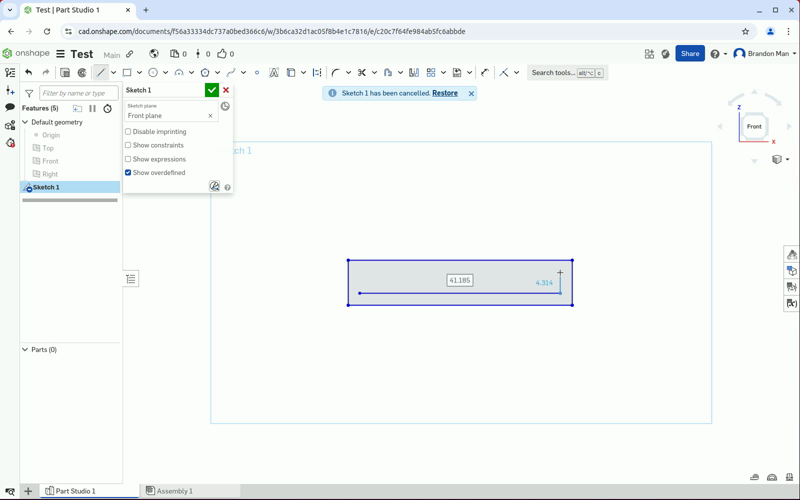
click(560, 272)
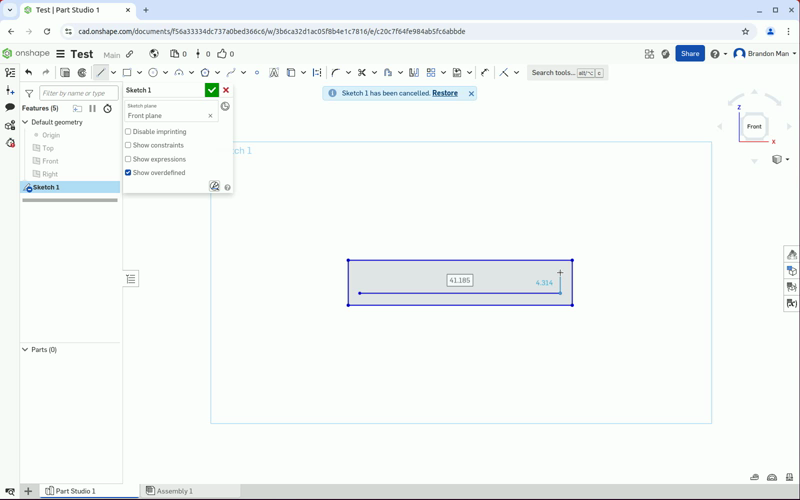
key_up(shift)
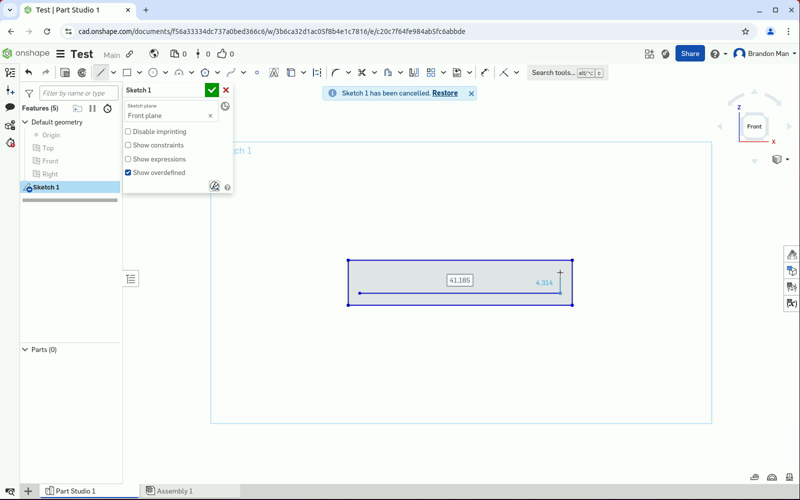
key_down(shift)
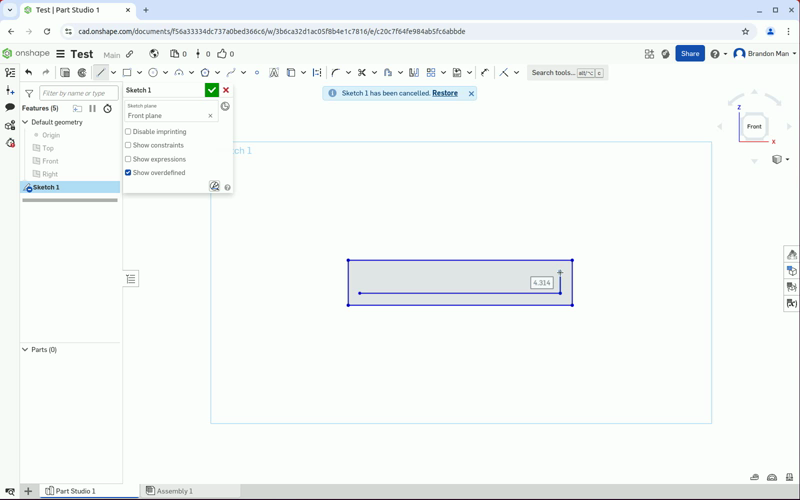
mouse_move(359, 272)
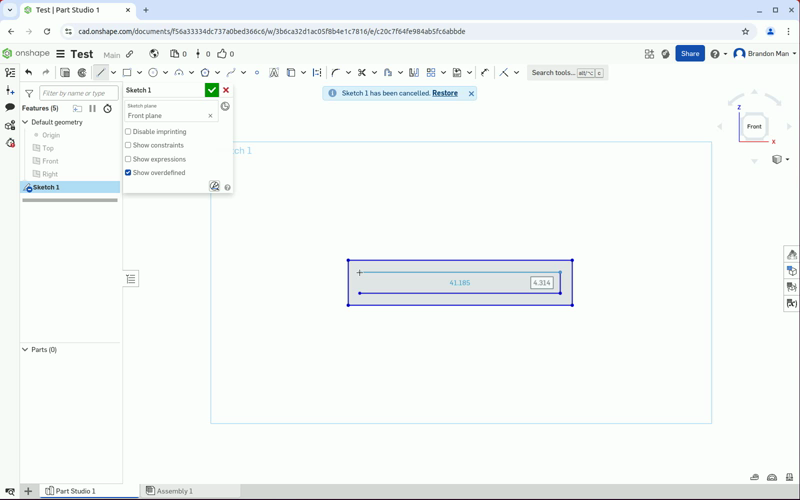
click(359, 272)
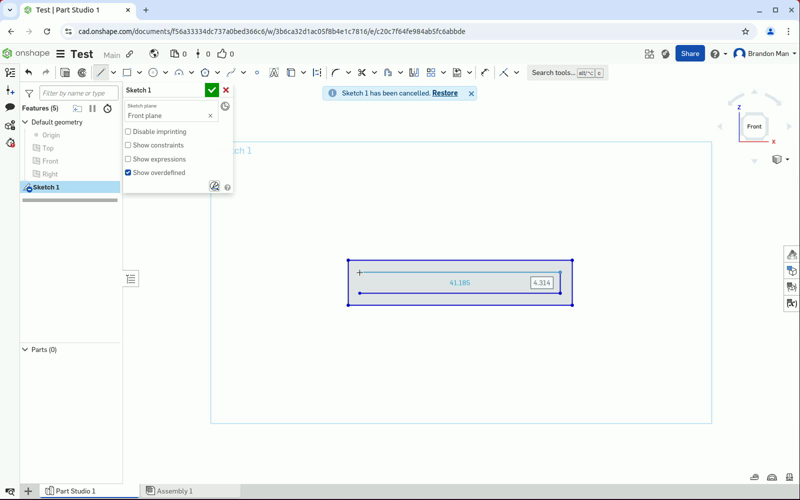
key_up(shift)
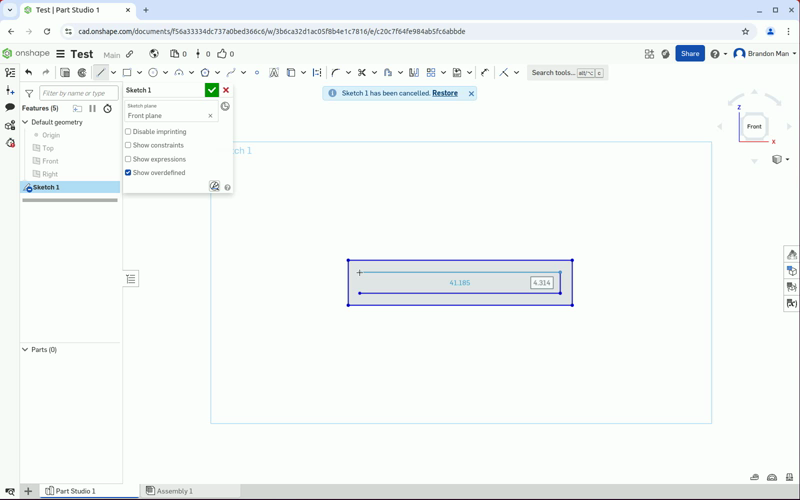
mouse_move(389, 272)
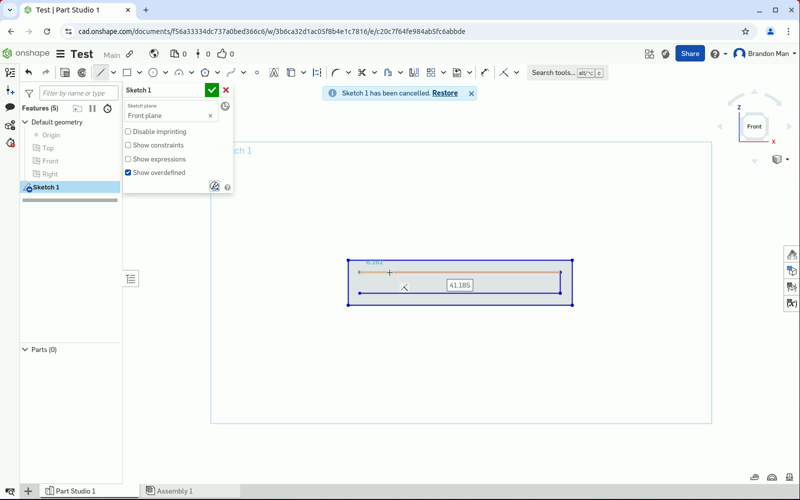
key_down(shift)
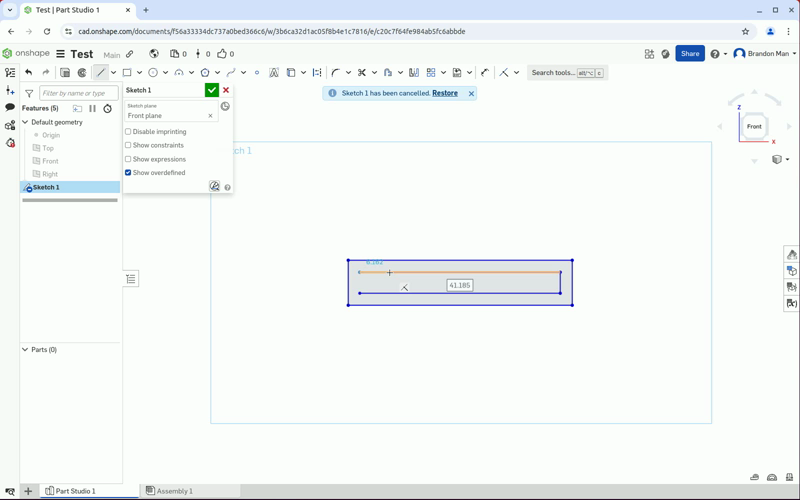
mouse_move(359, 293)
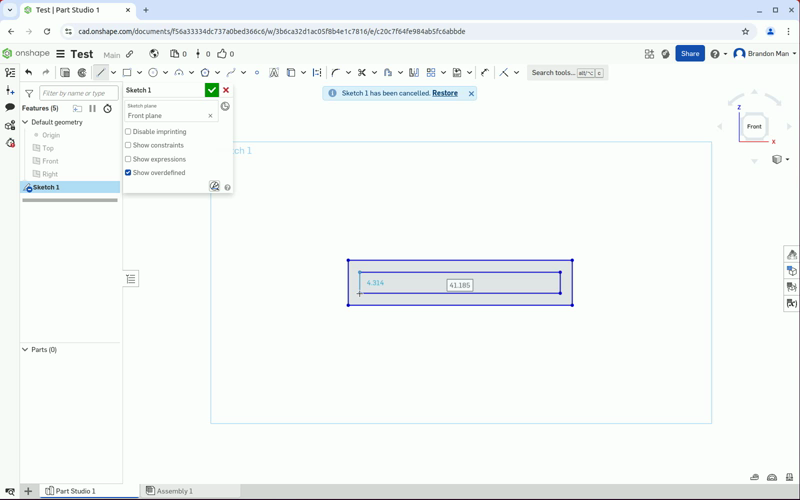
key_up(shift)
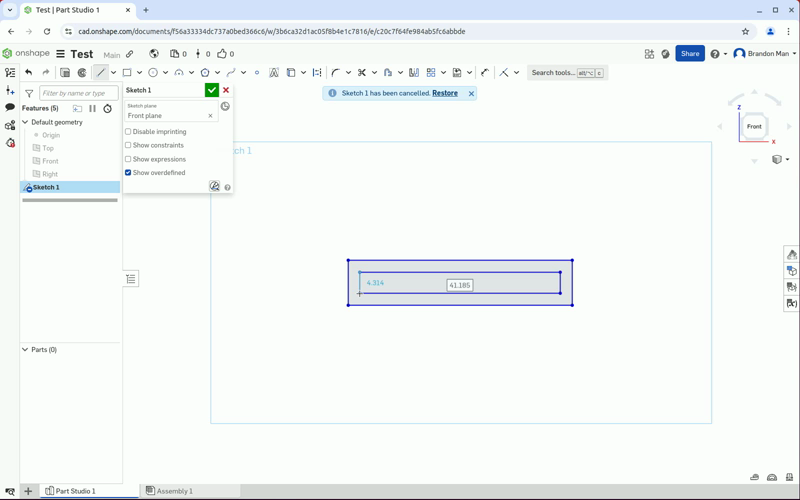
click(359, 293)
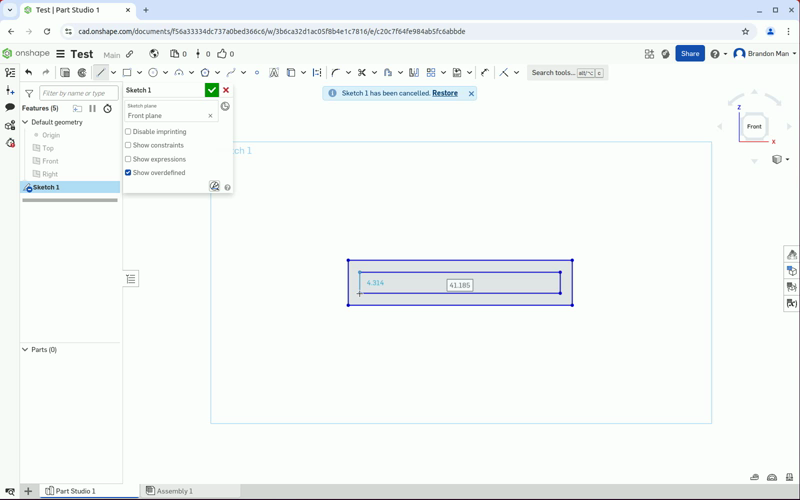
key(esc)
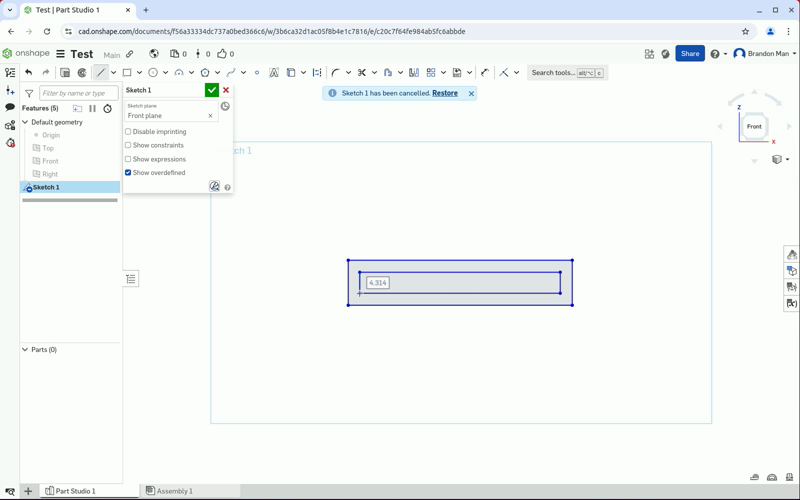
mouse_move(566, 271)
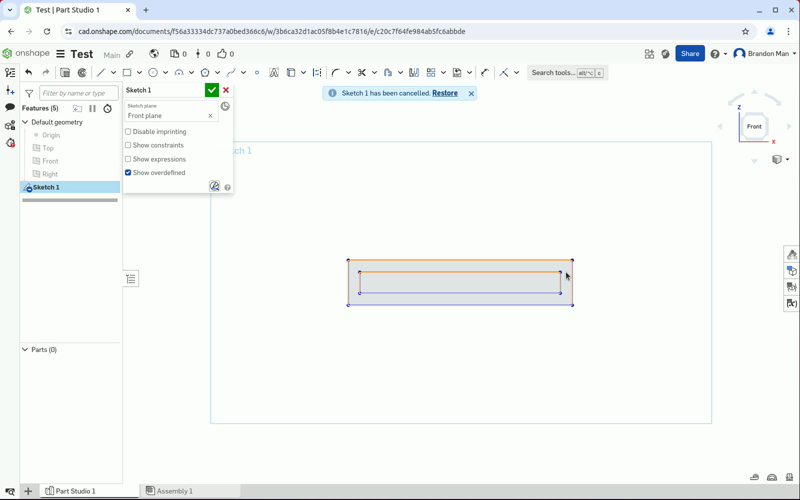
click(566, 271)
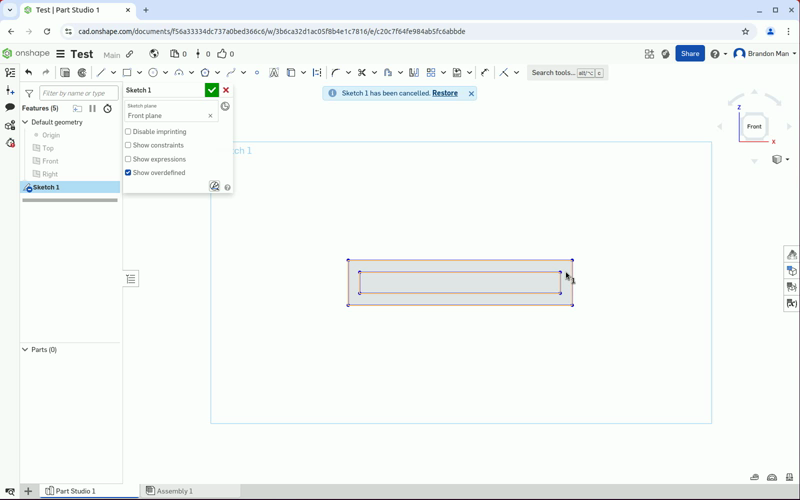
mouse_move(73, 352)
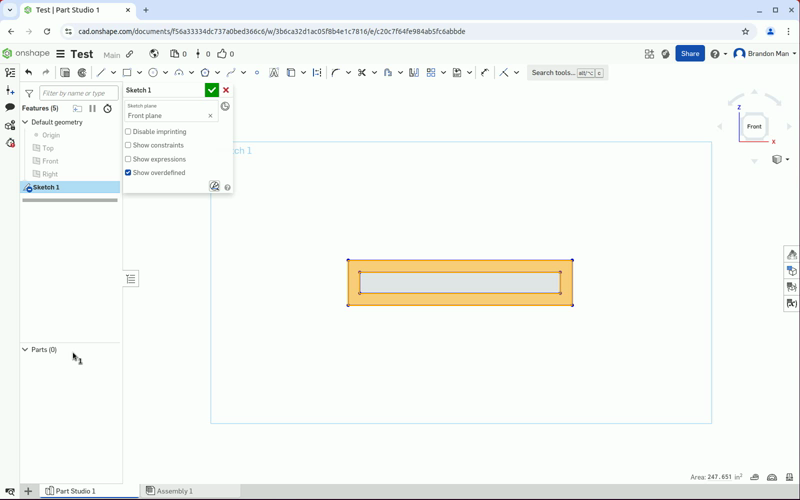
key(shift+y)
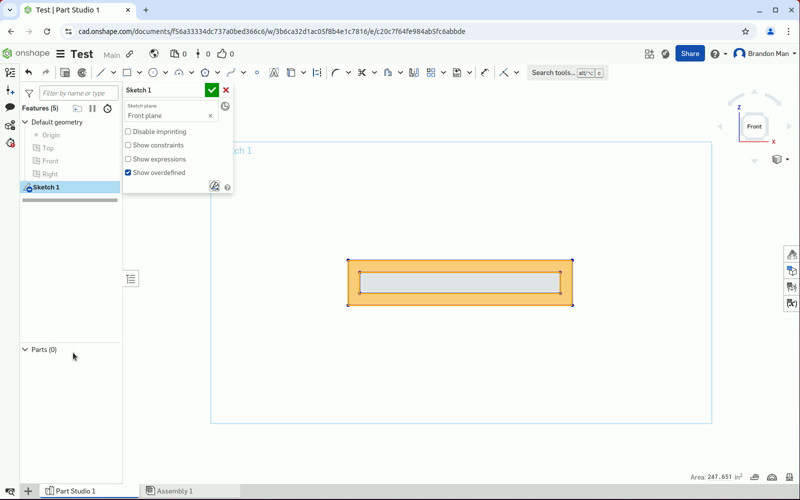
key(shift+e)
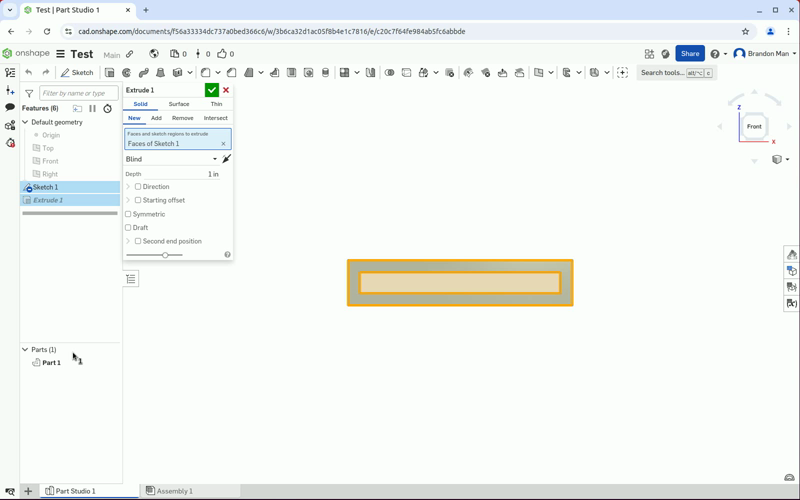
mouse_move(143, 106)
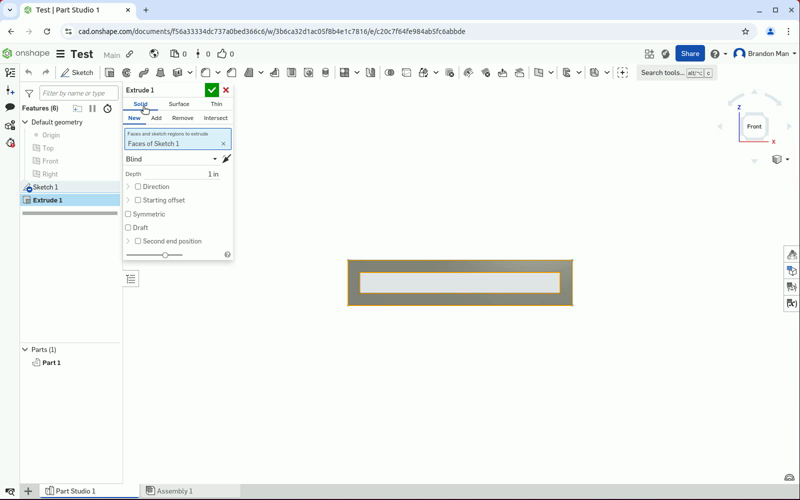
click(143, 106)
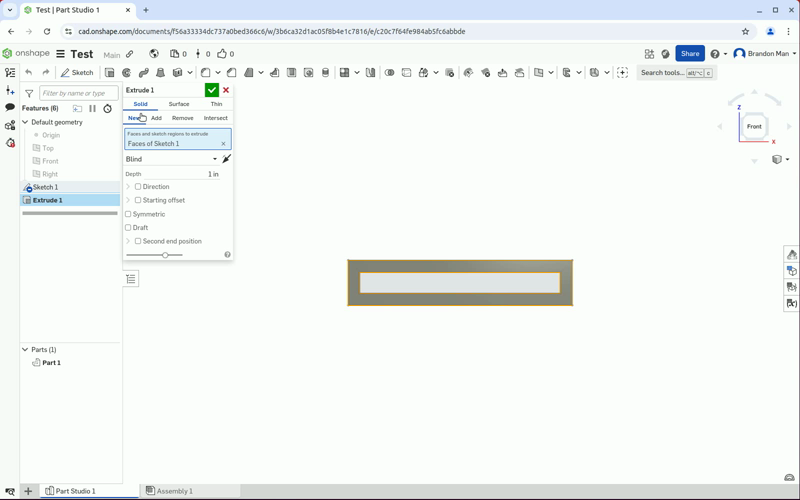
mouse_move(137, 120)
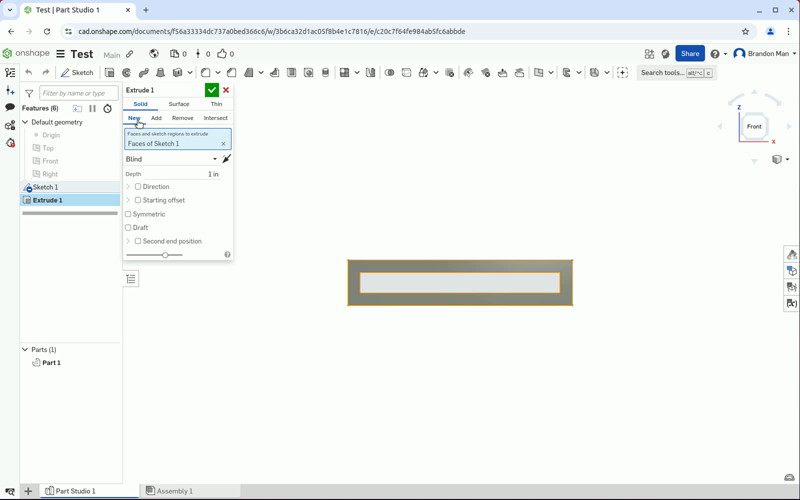
click(137, 120)
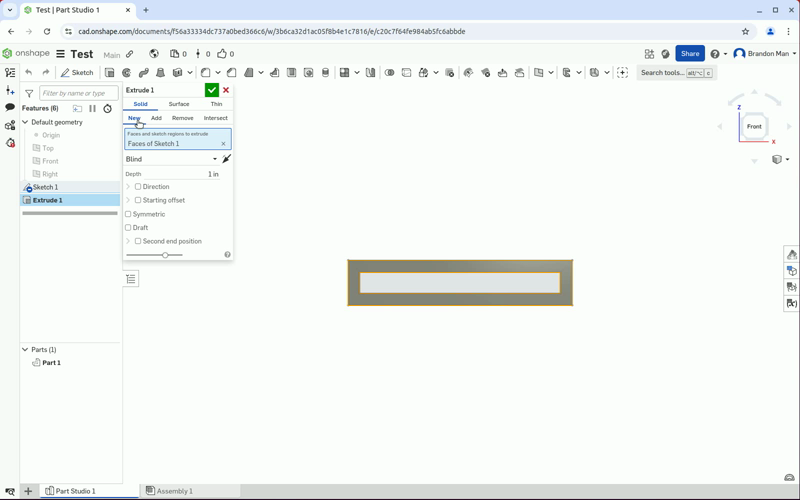
key(tab, 4)
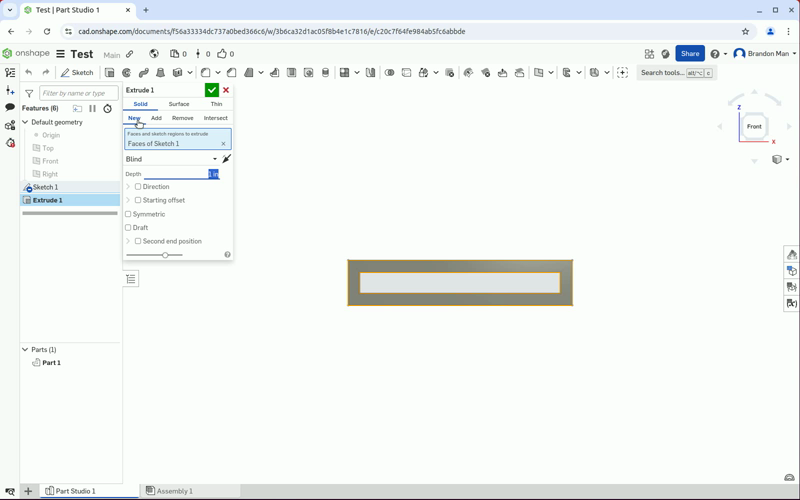
text(9.147)
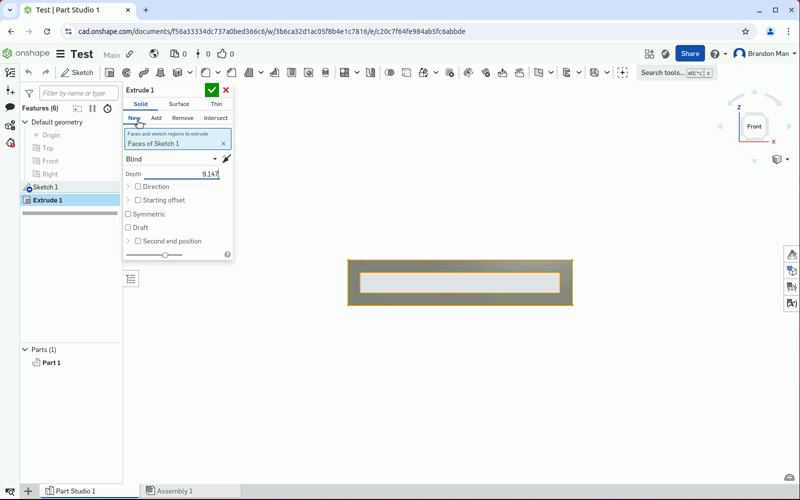
key(enter)
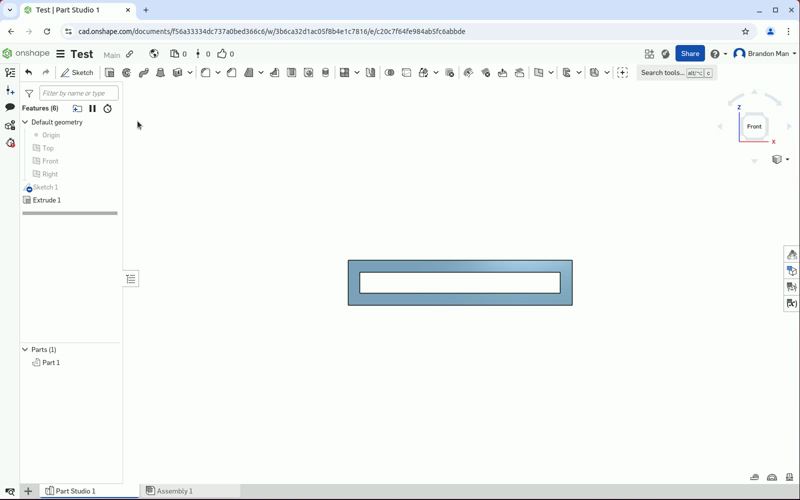
key(shift+h)
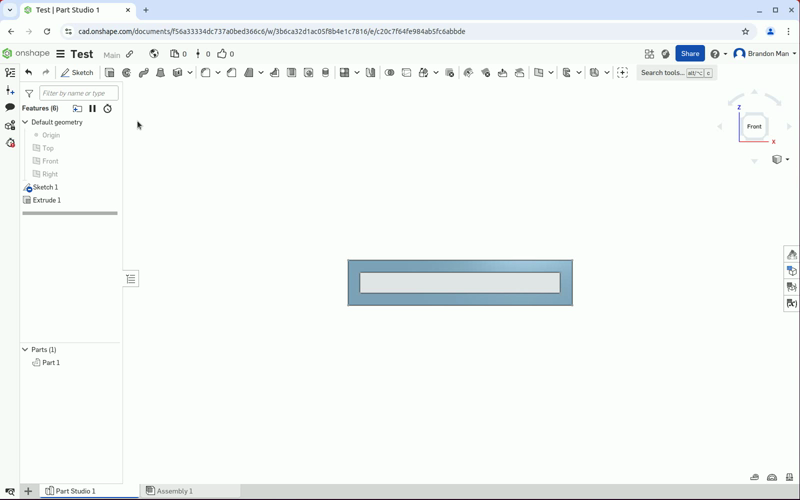
key(shift+h)
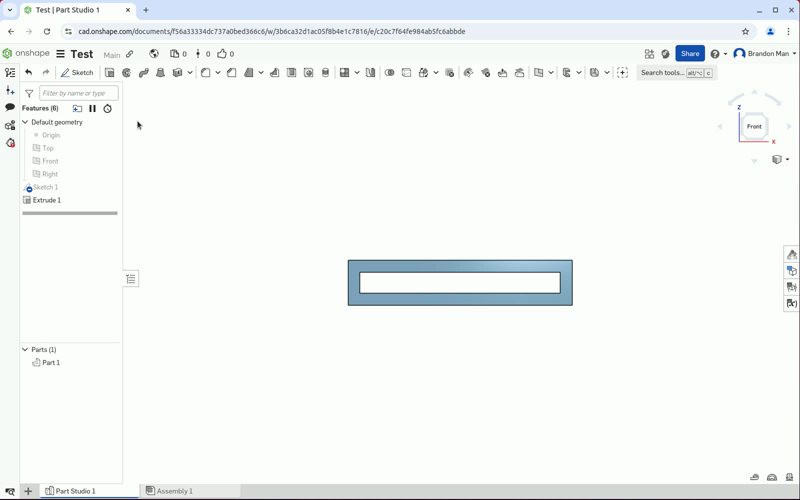
mouse_move(73, 189)
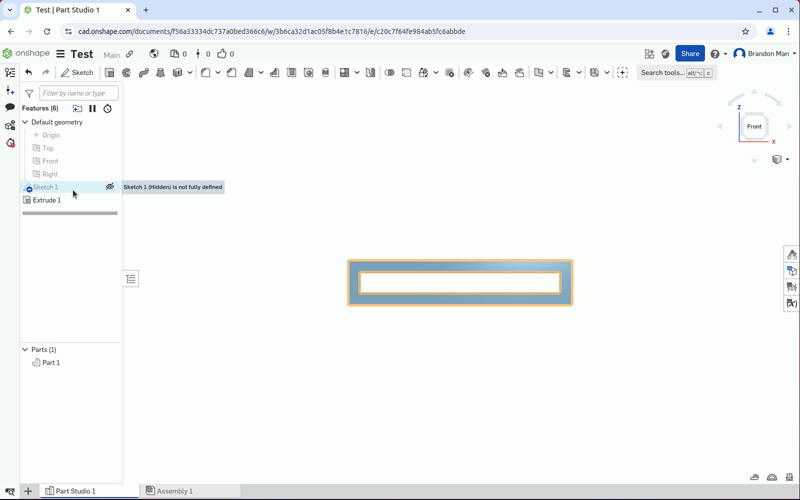
click(73, 189)
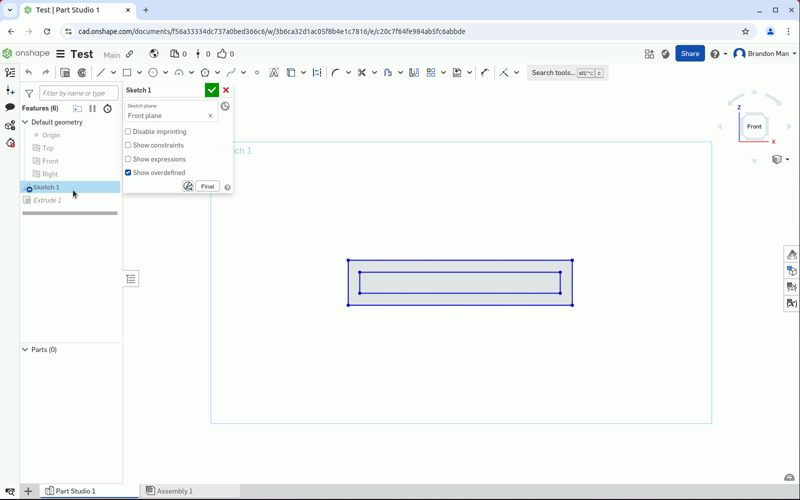
mouse_move(229, 92)
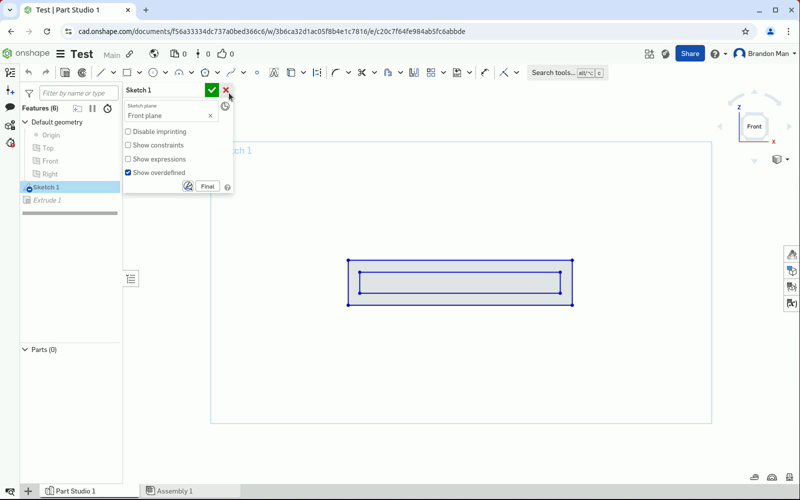
click(229, 92)
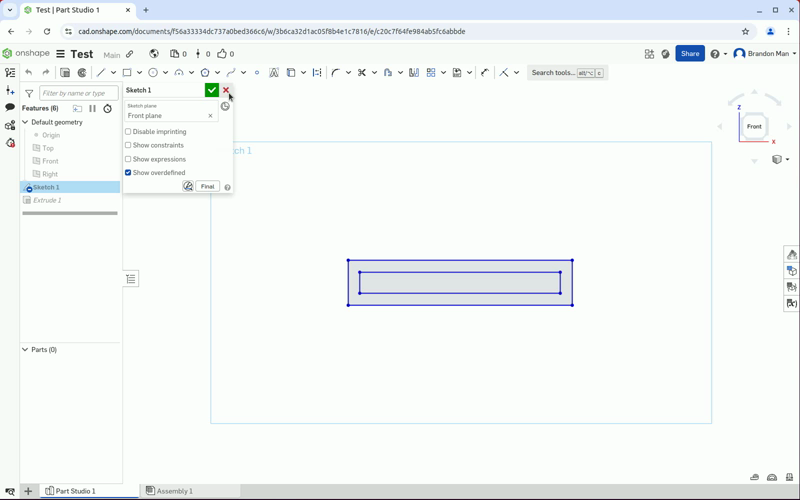
key(shift+s)
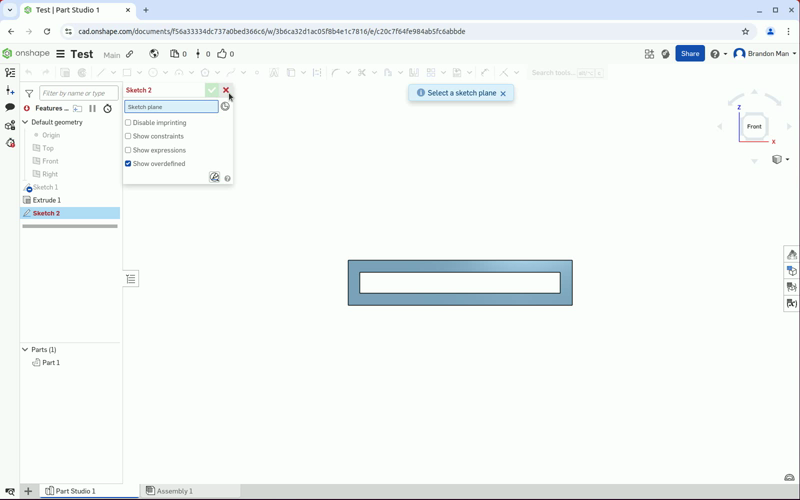
mouse_move(73, 163)
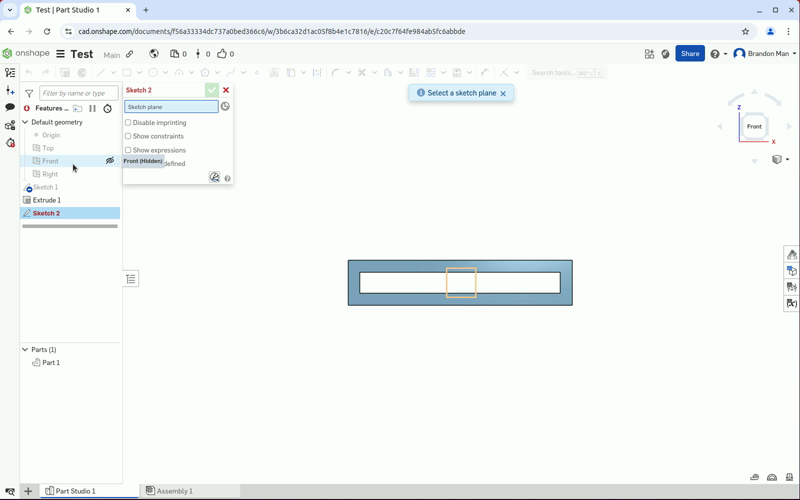
click(73, 163)
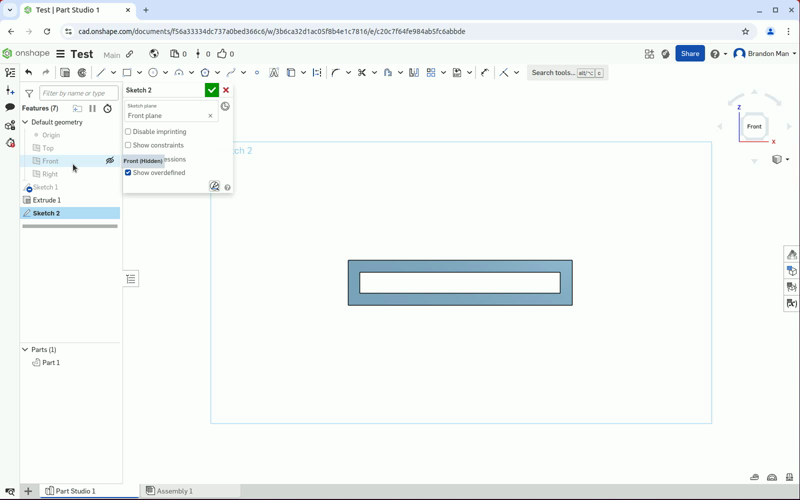
mouse_move(73, 352)
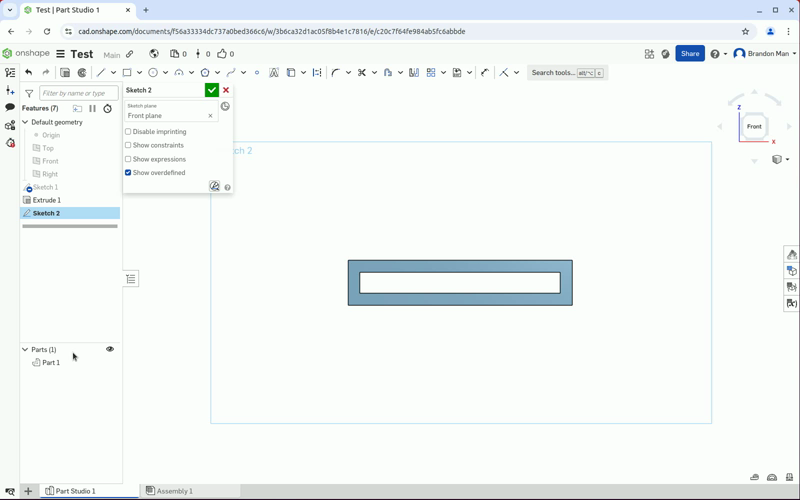
key(y)
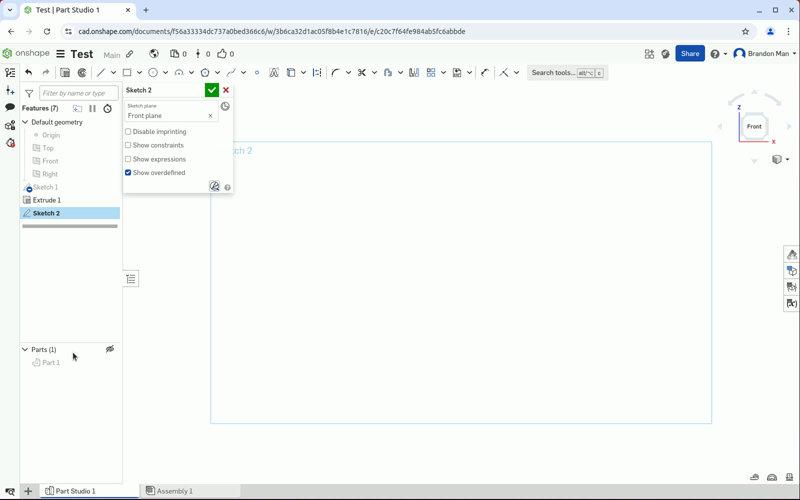
key(l)
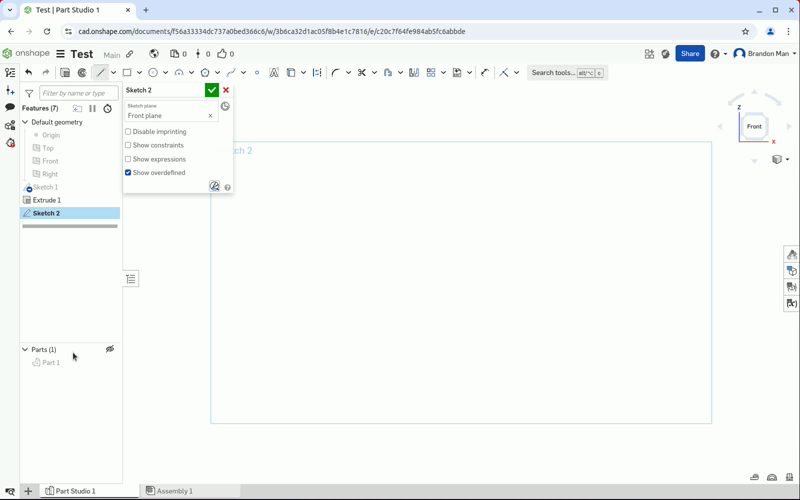
key_down(shift)
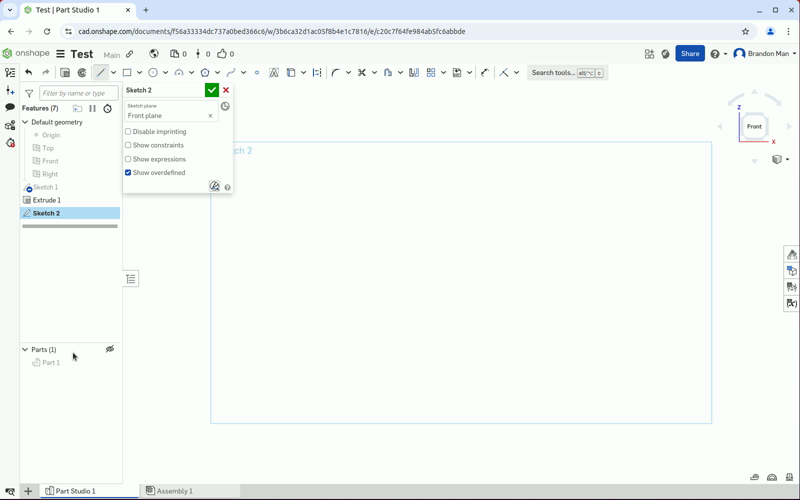
mouse_move(445, 291)
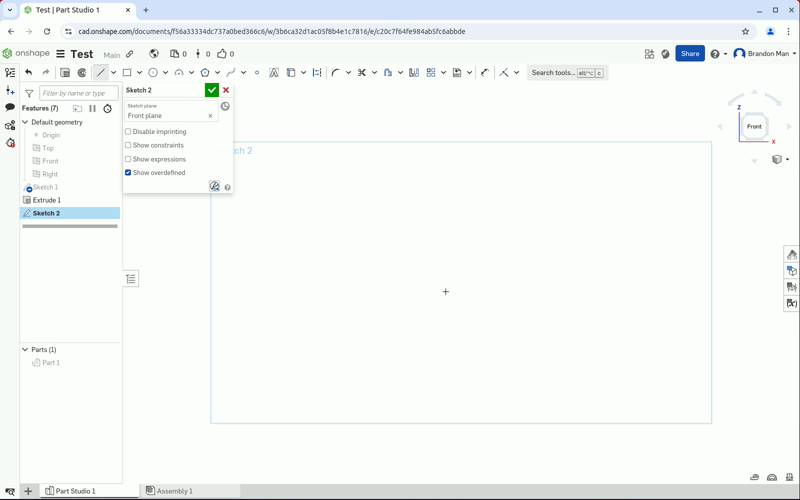
click(445, 291)
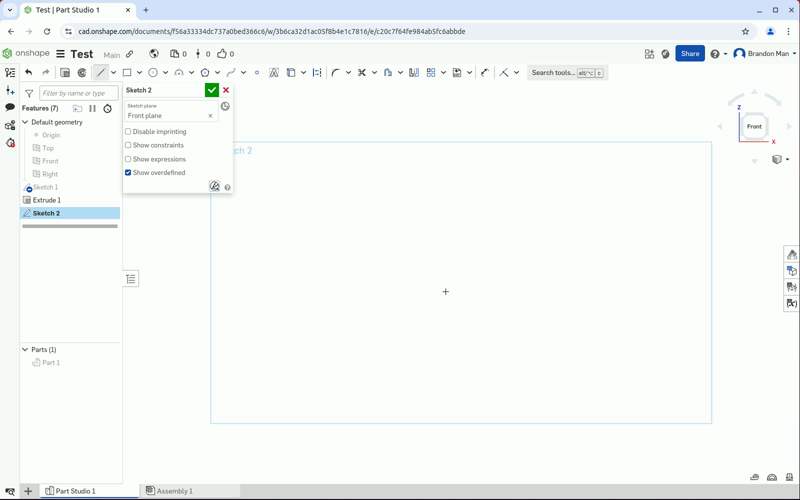
key_up(shift)
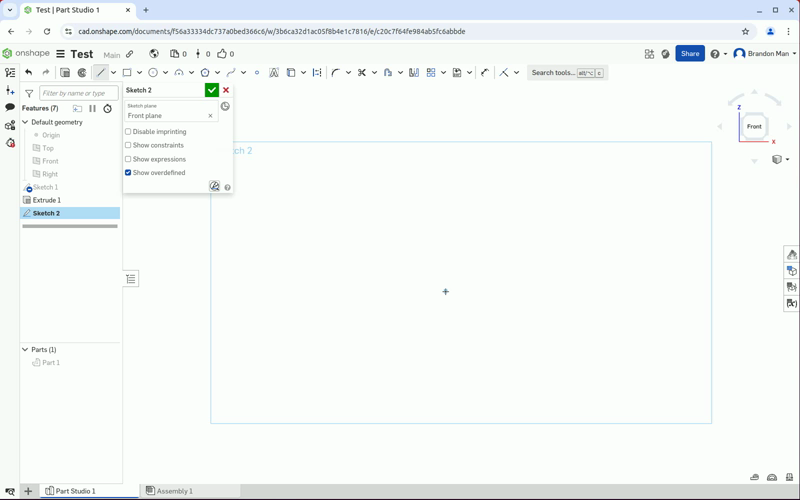
key_down(shift)
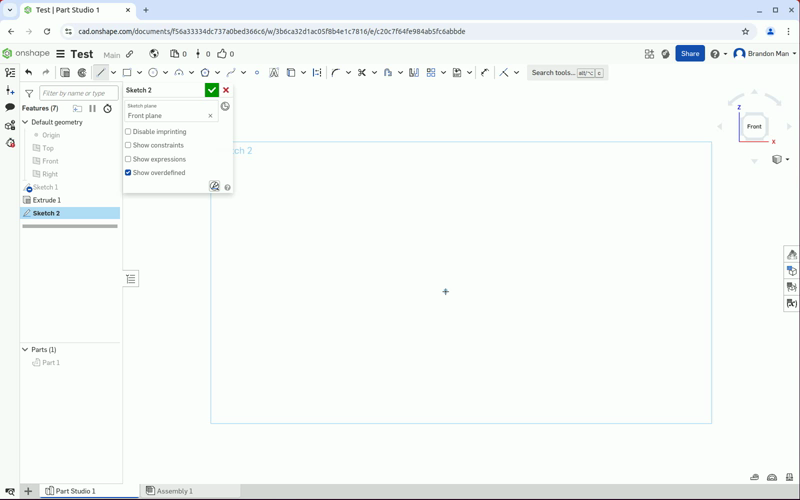
mouse_move(475, 291)
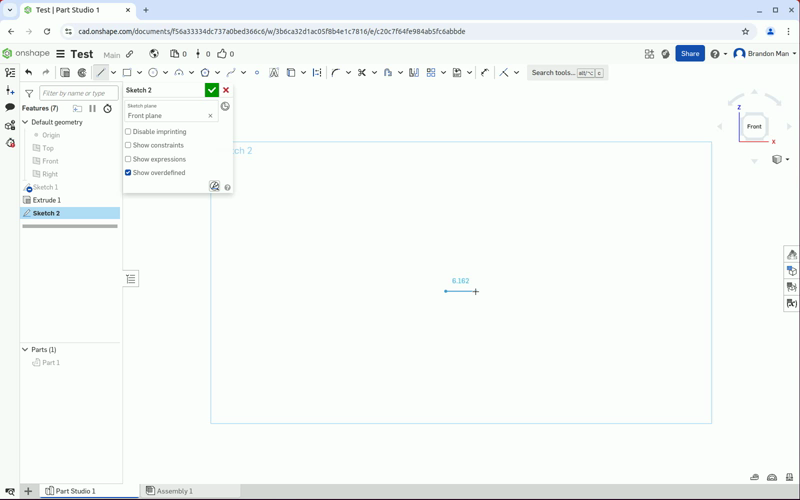
mouse_move(477, 291)
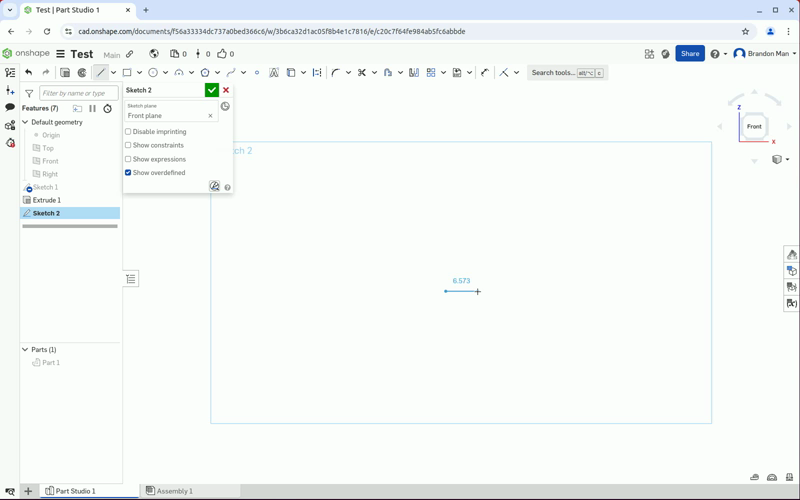
click(477, 291)
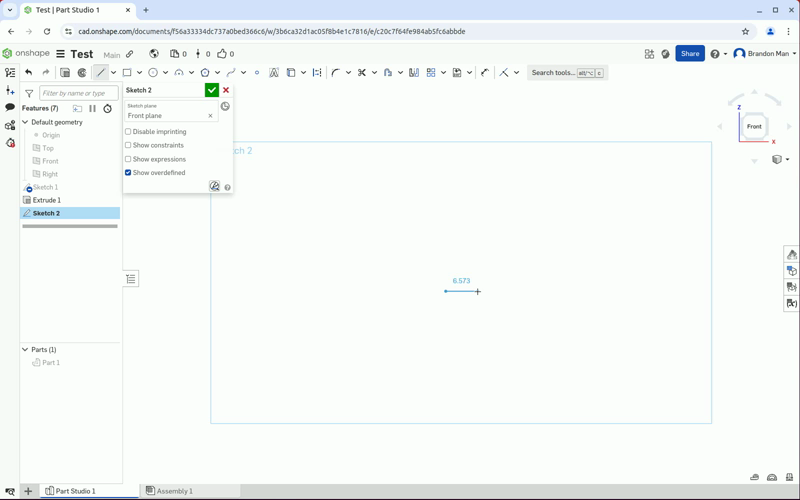
key_up(shift)
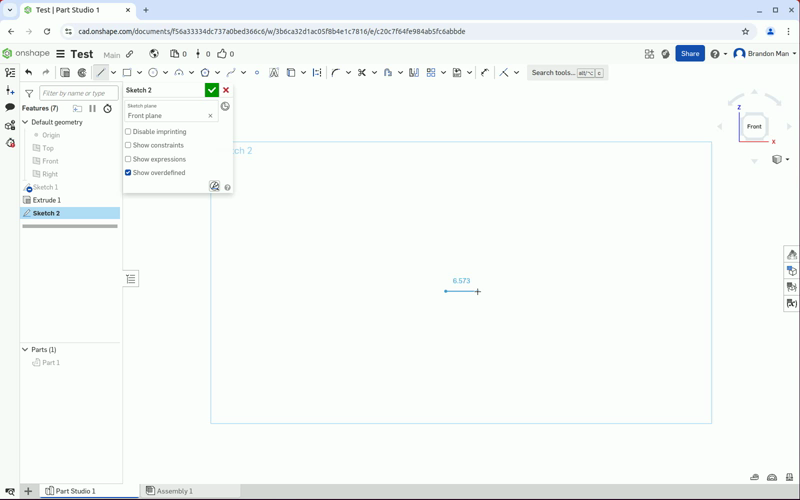
key_down(shift)
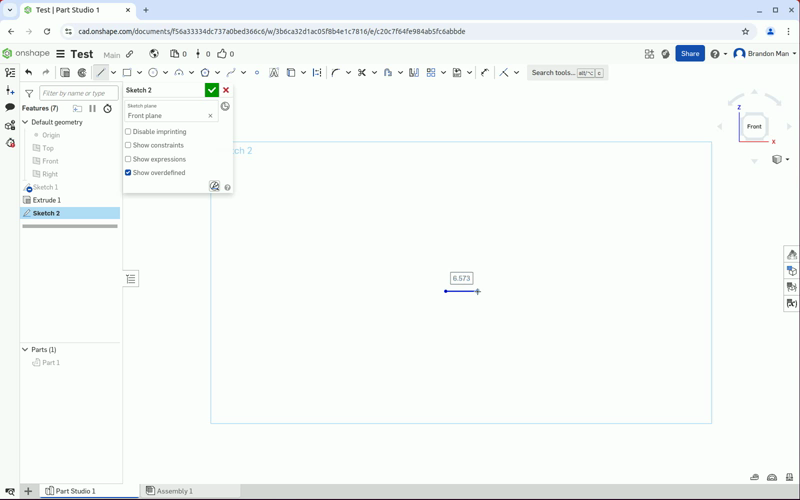
mouse_move(507, 291)
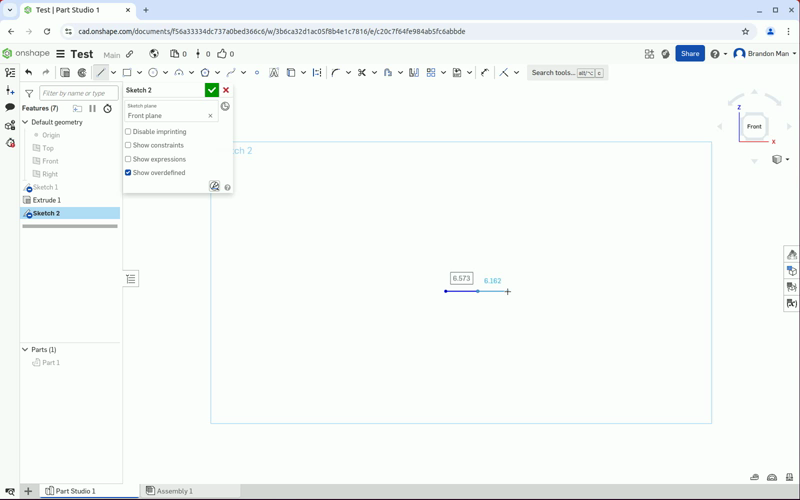
mouse_move(477, 274)
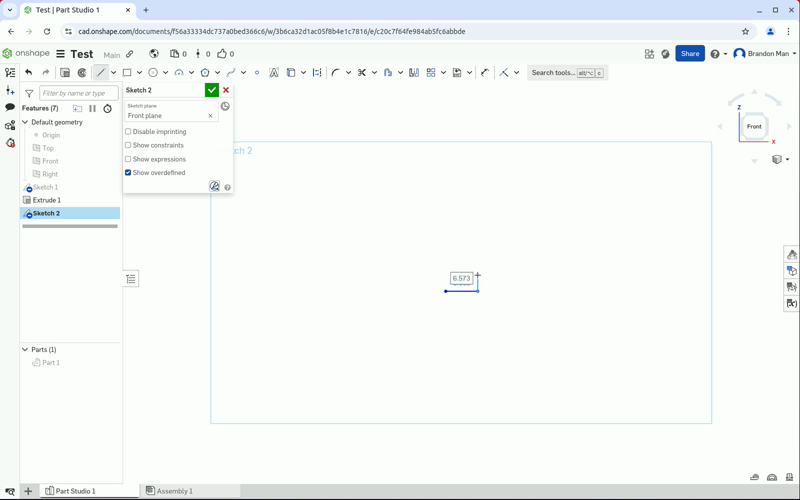
click(477, 274)
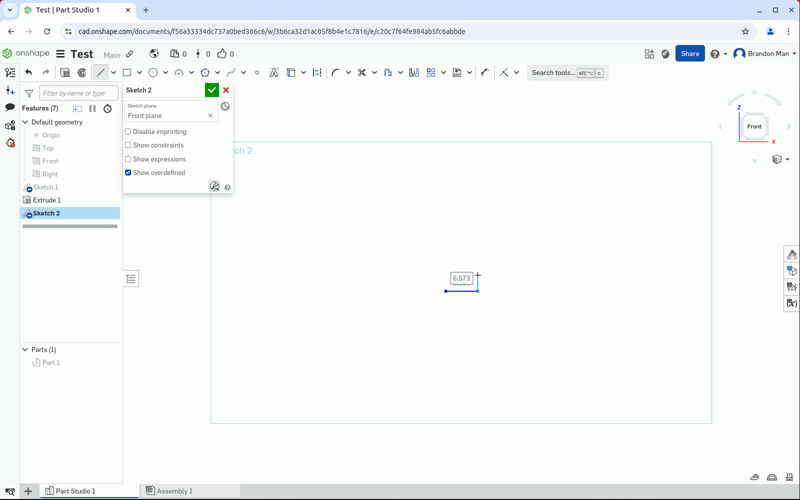
key_up(shift)
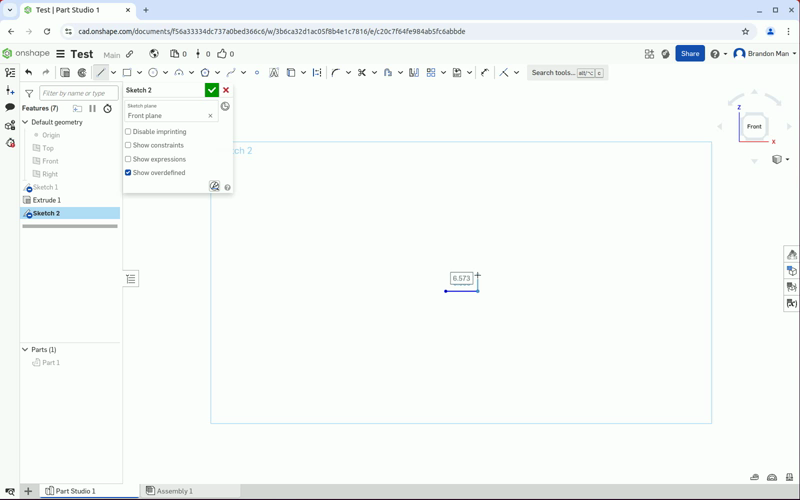
key_down(shift)
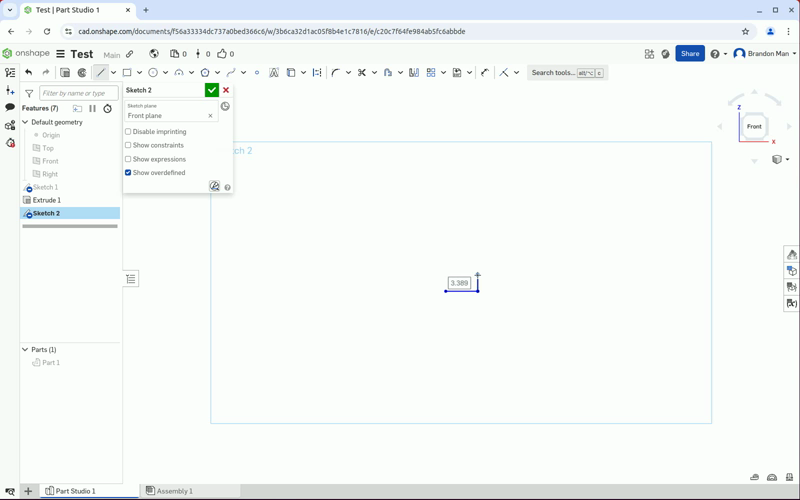
mouse_move(507, 274)
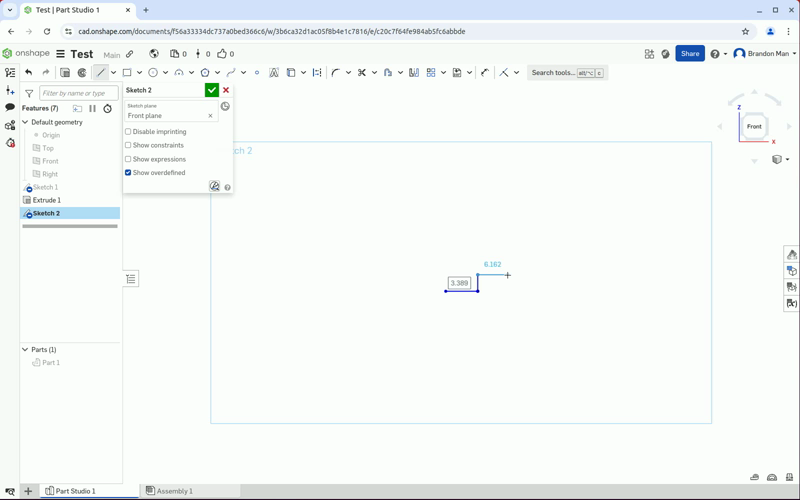
mouse_move(445, 274)
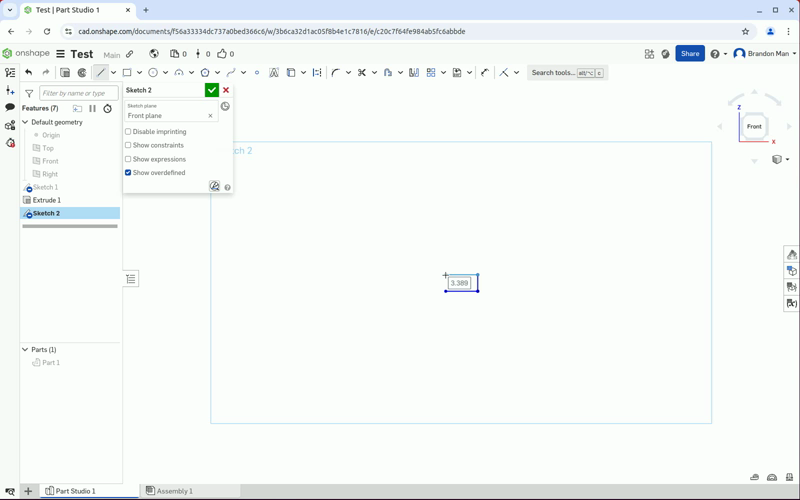
click(445, 274)
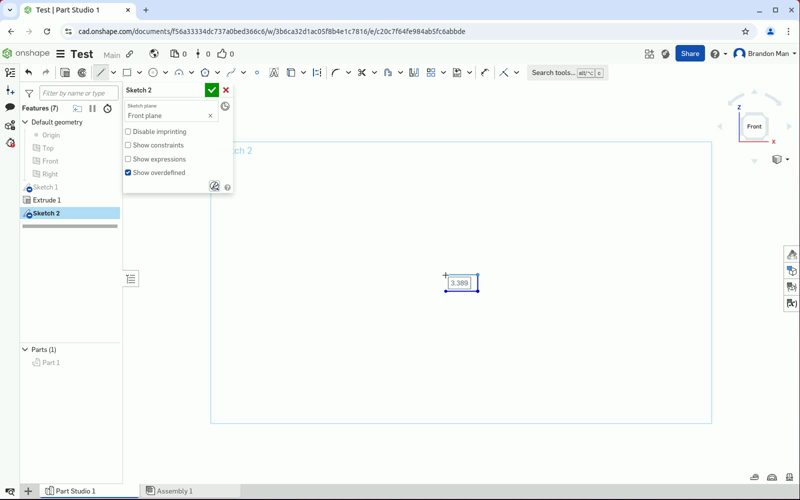
key_up(shift)
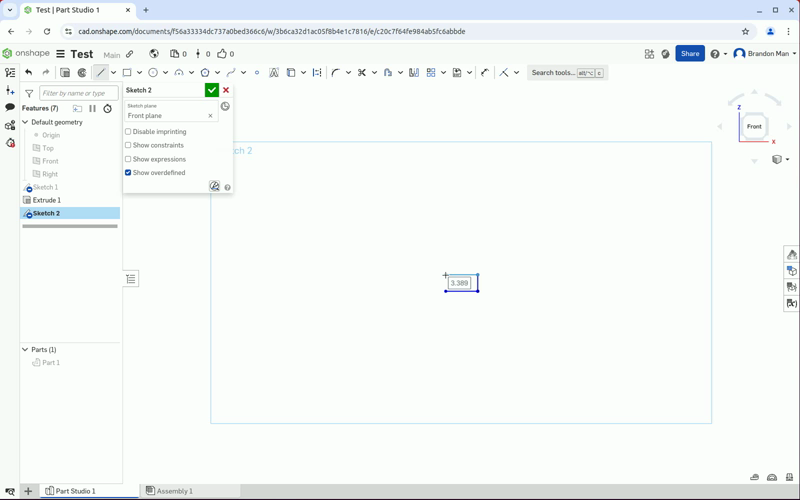
mouse_move(475, 274)
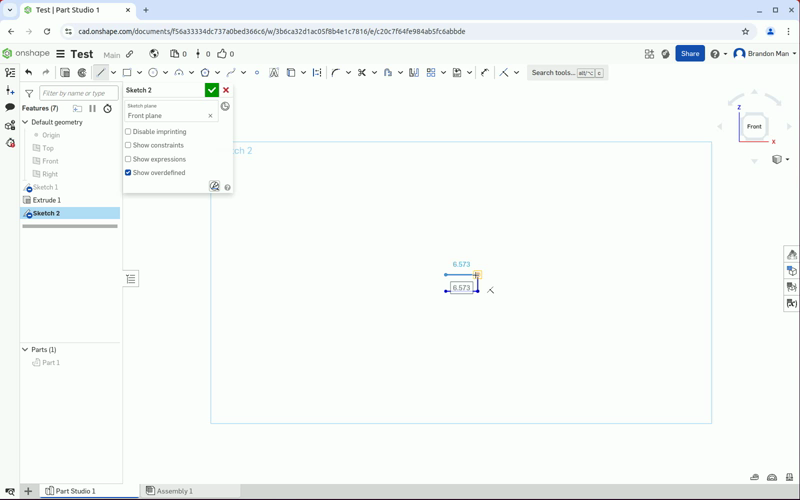
key_down(shift)
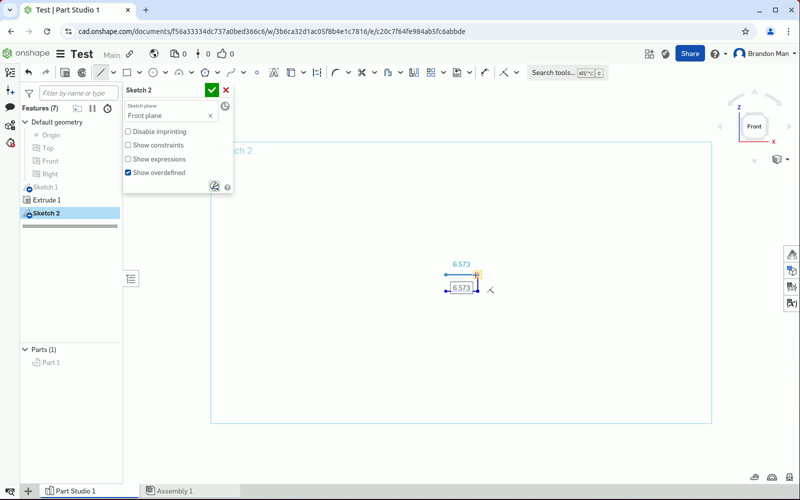
mouse_move(445, 291)
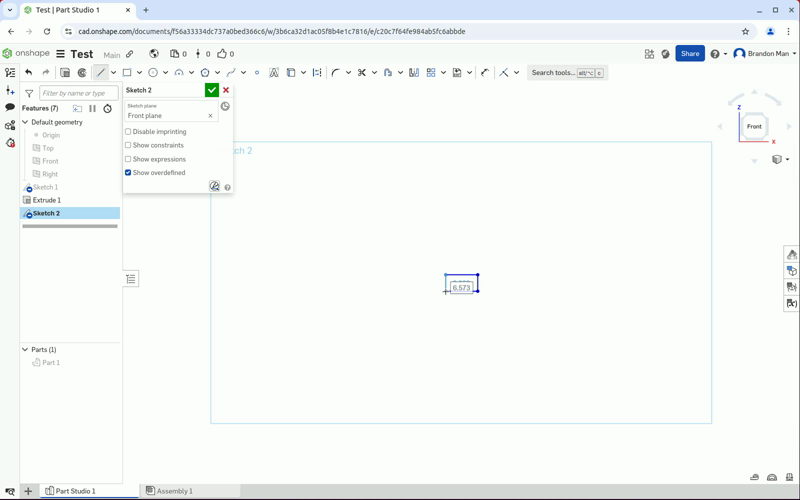
key_up(shift)
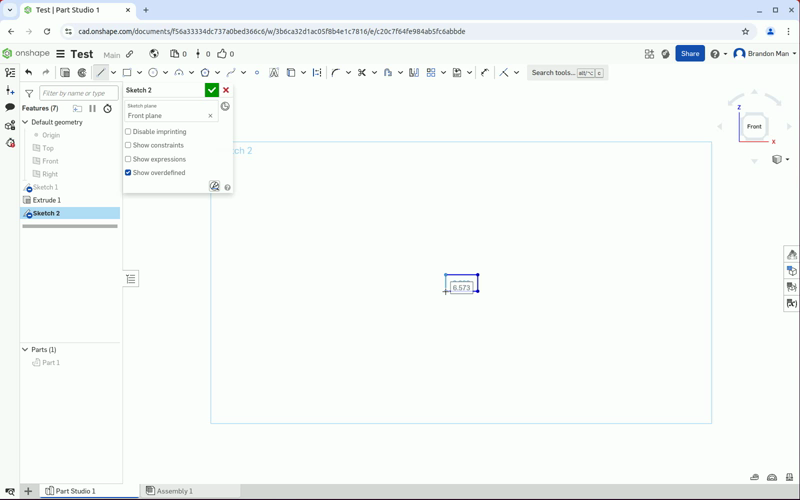
click(445, 291)
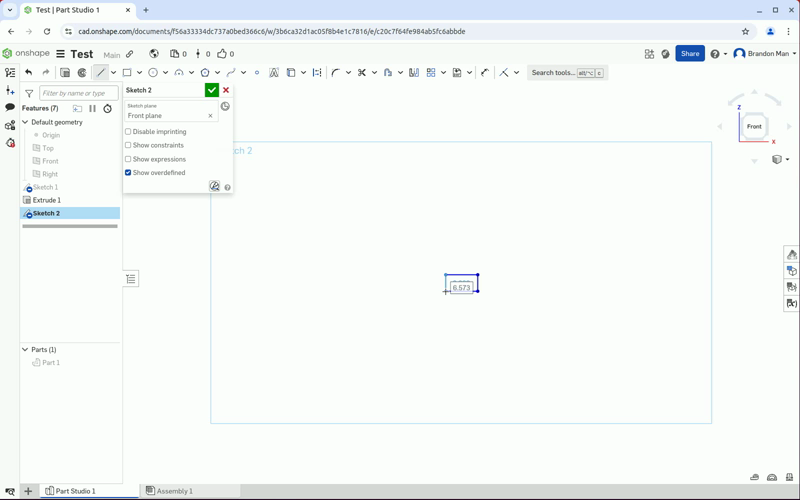
key(esc)
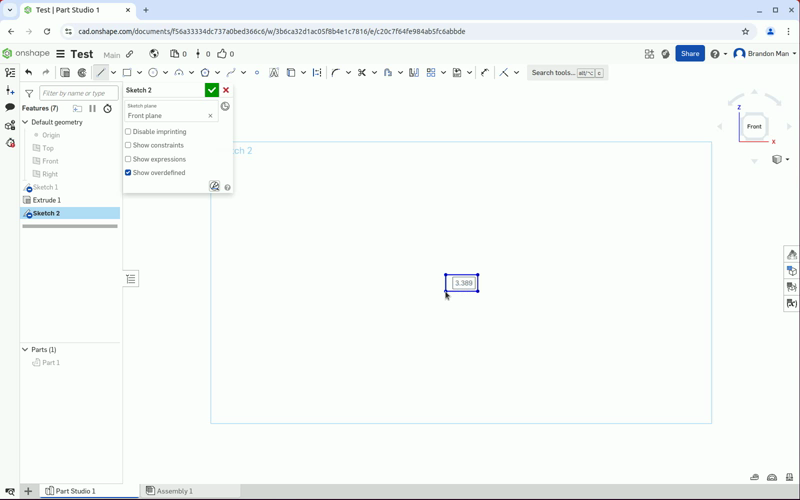
mouse_move(461, 286)
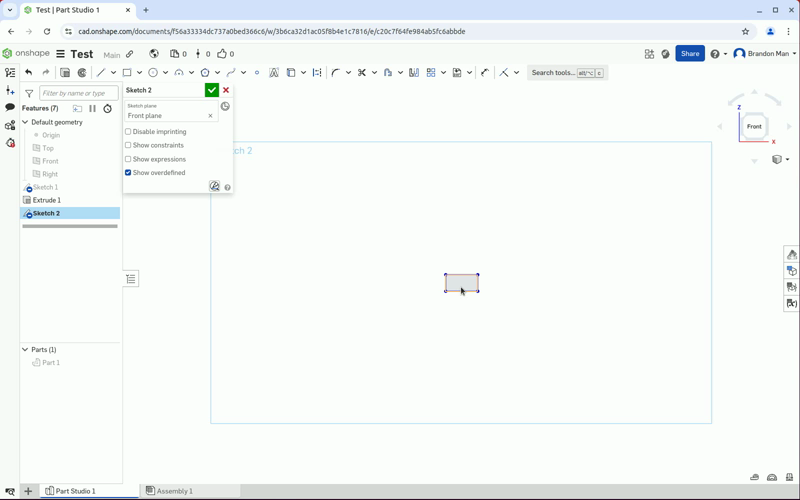
scroll(6)
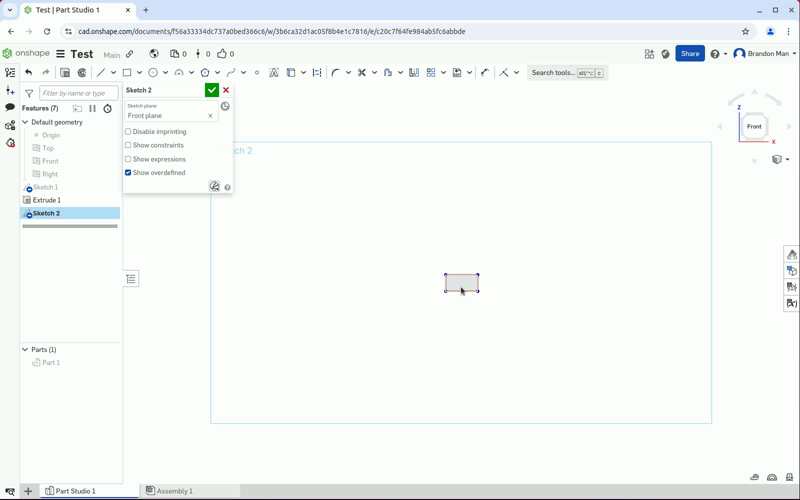
scroll(6)
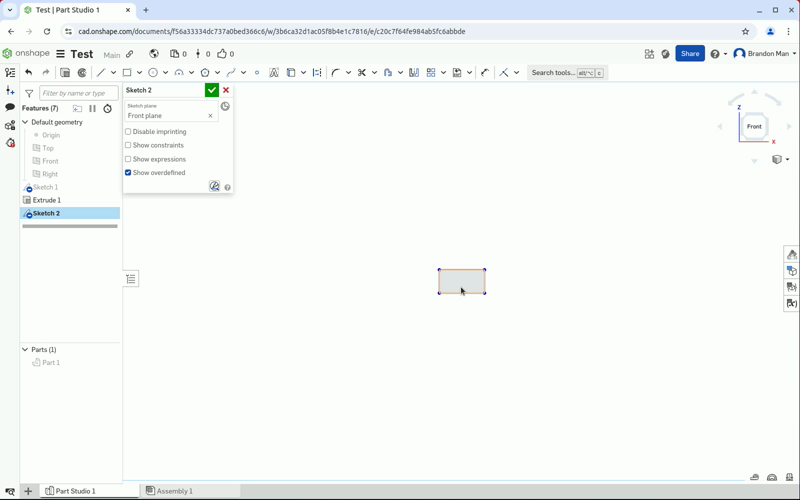
scroll(6)
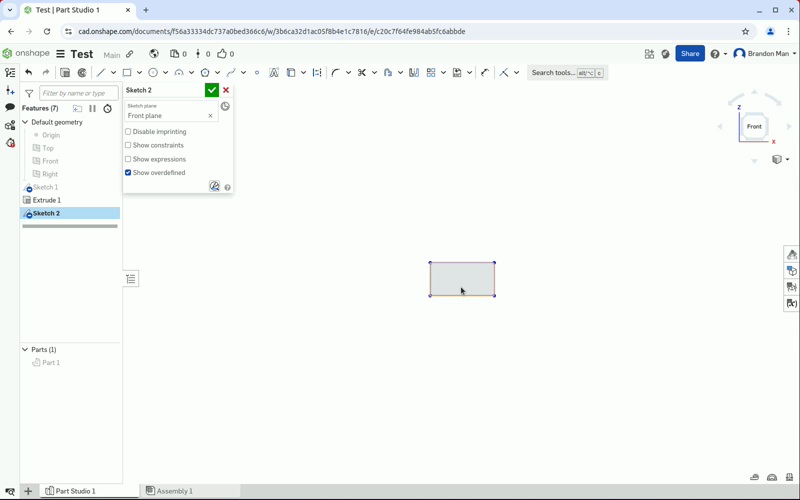
scroll(6)
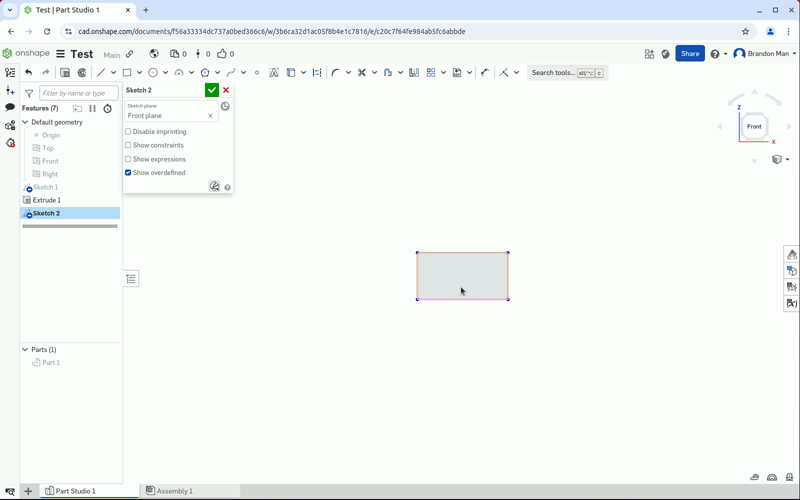
scroll(6)
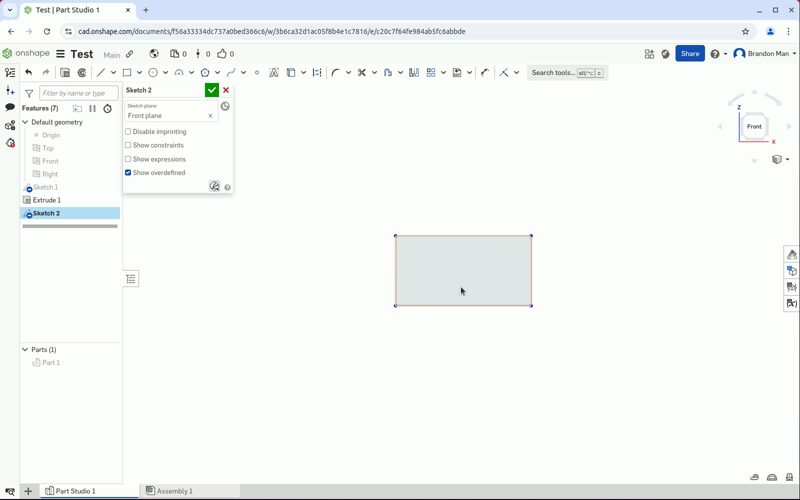
scroll(6)
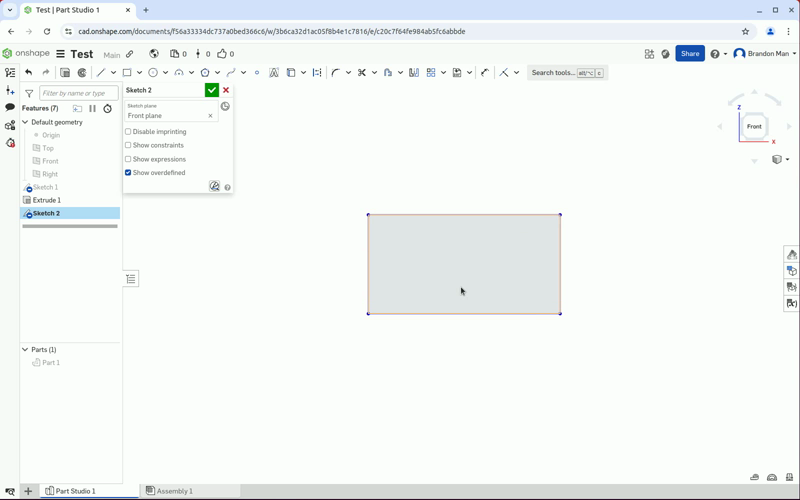
scroll(6)
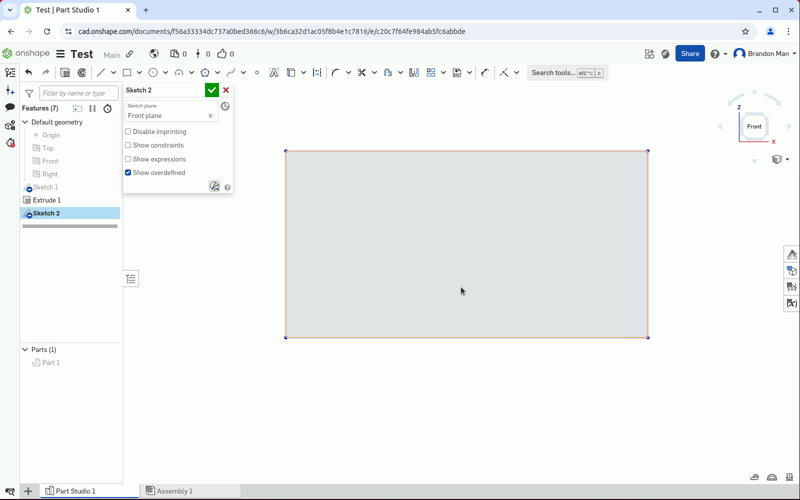
click(461, 286)
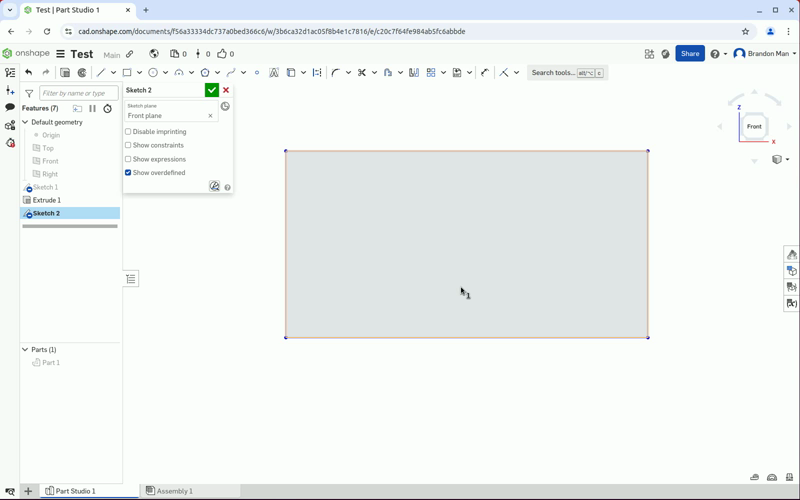
scroll(-6)
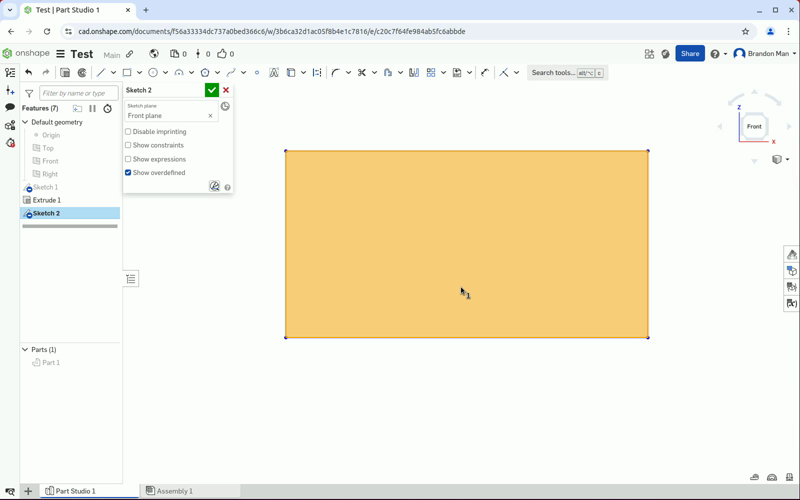
scroll(-6)
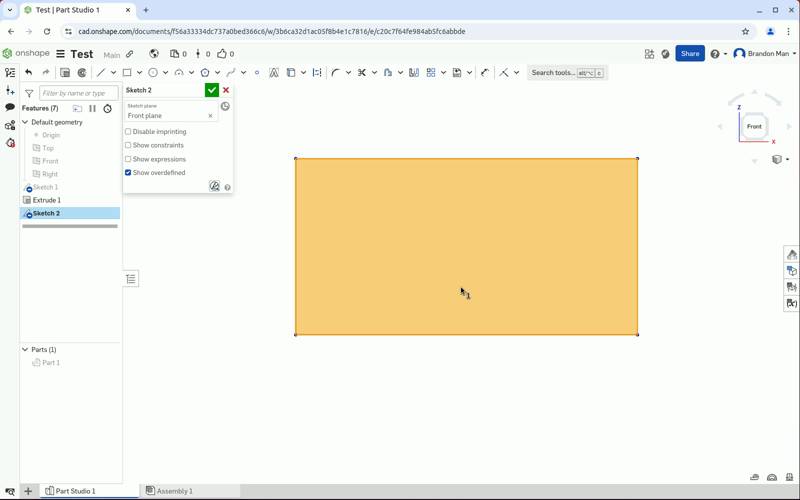
scroll(-6)
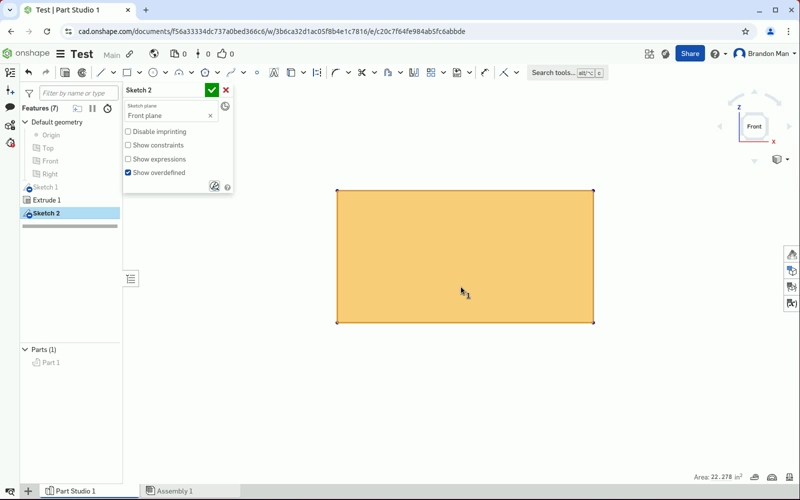
scroll(-6)
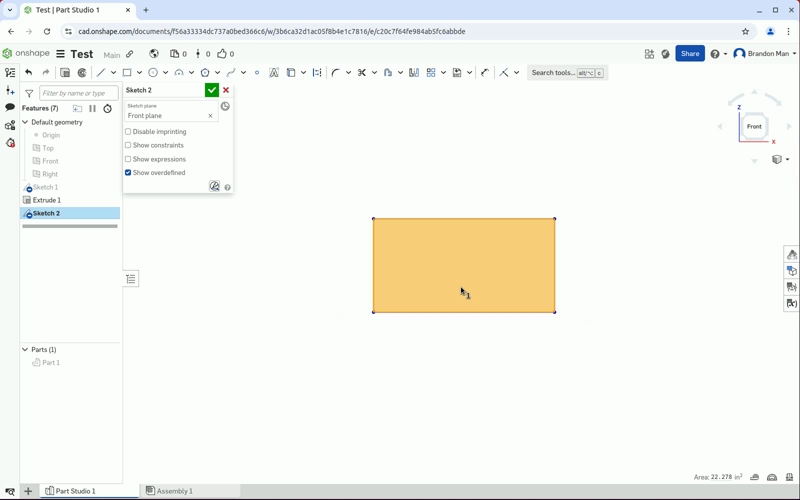
scroll(-6)
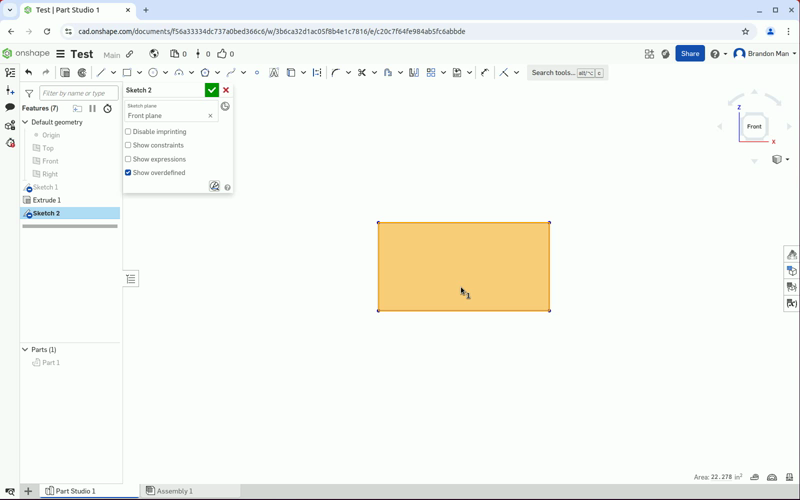
scroll(-6)
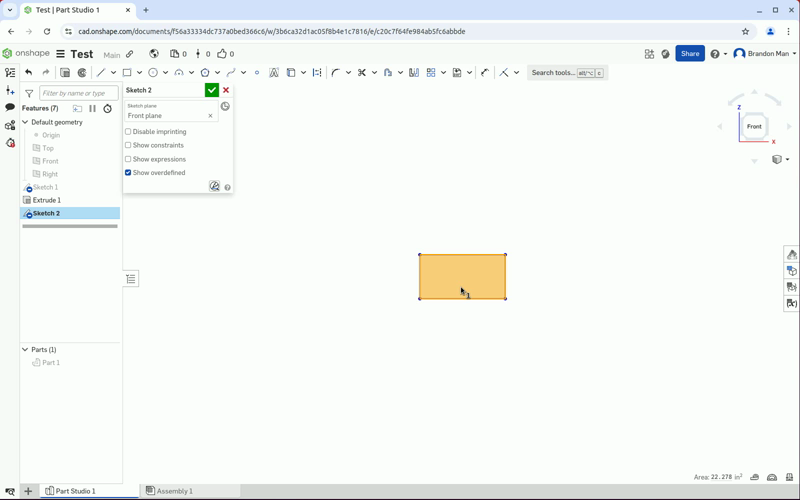
scroll(-6)
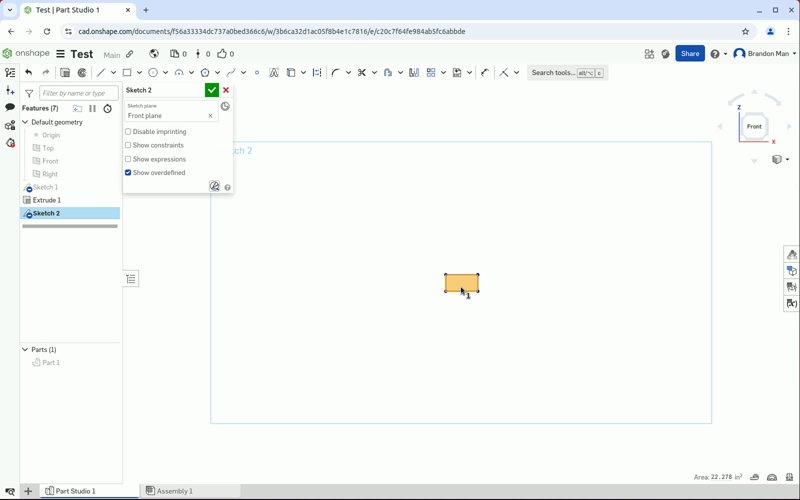
mouse_move(73, 352)
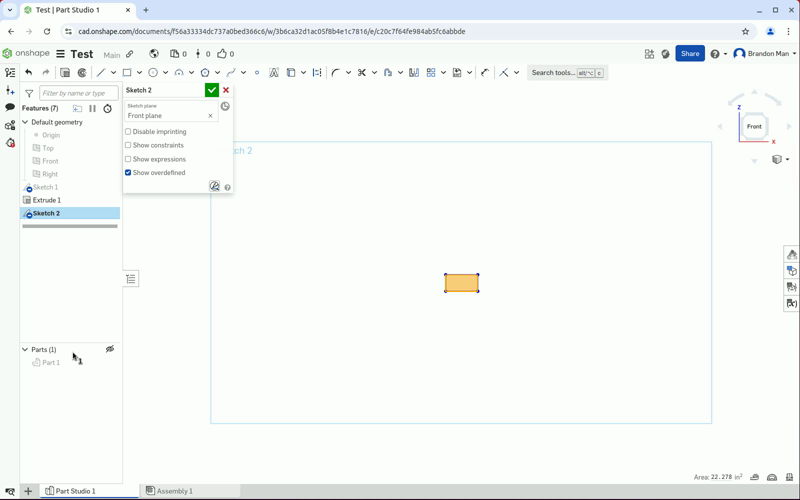
key(shift+y)
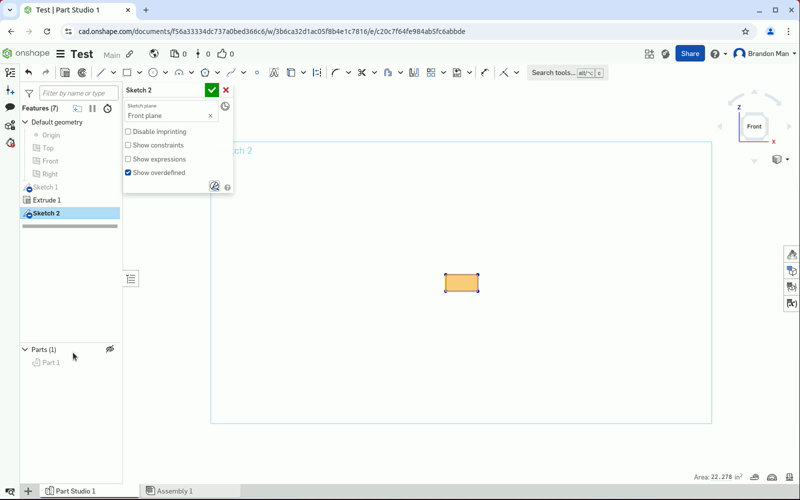
key(shift+e)
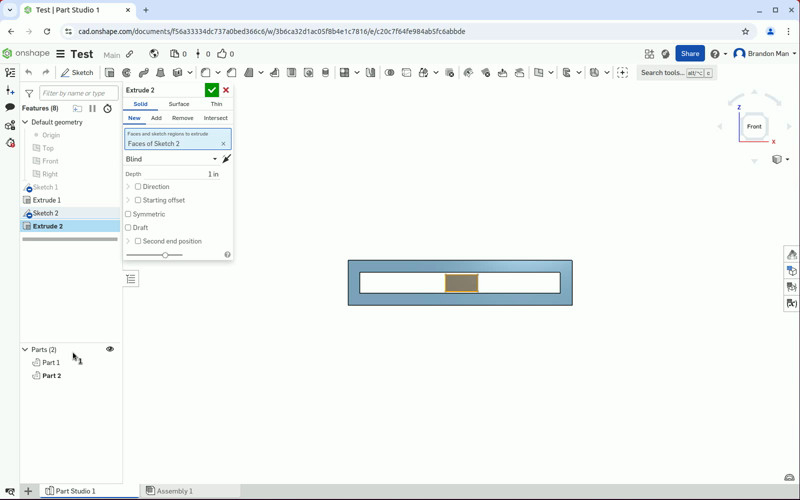
mouse_move(143, 106)
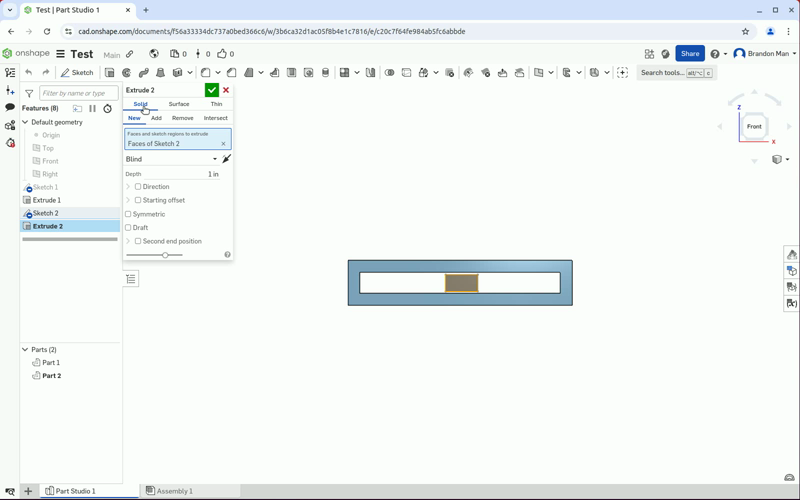
click(143, 106)
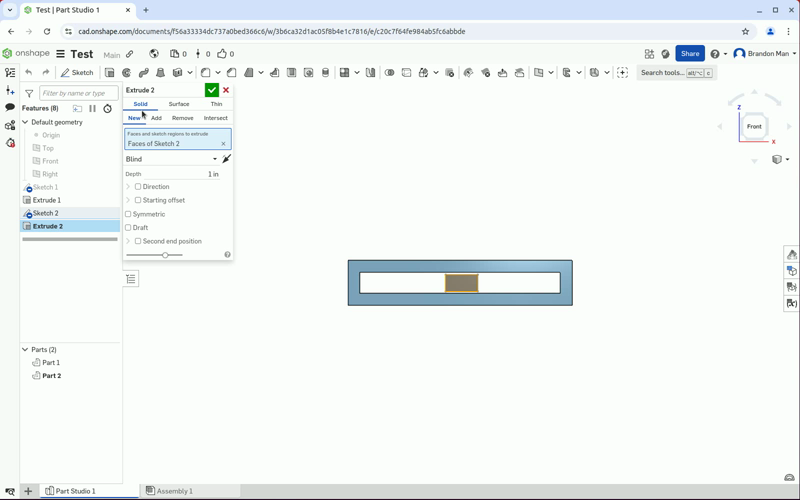
mouse_move(137, 120)
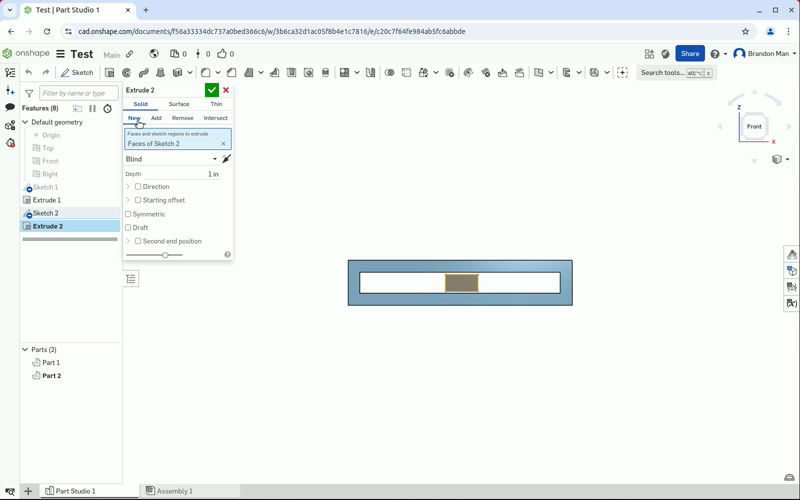
click(137, 120)
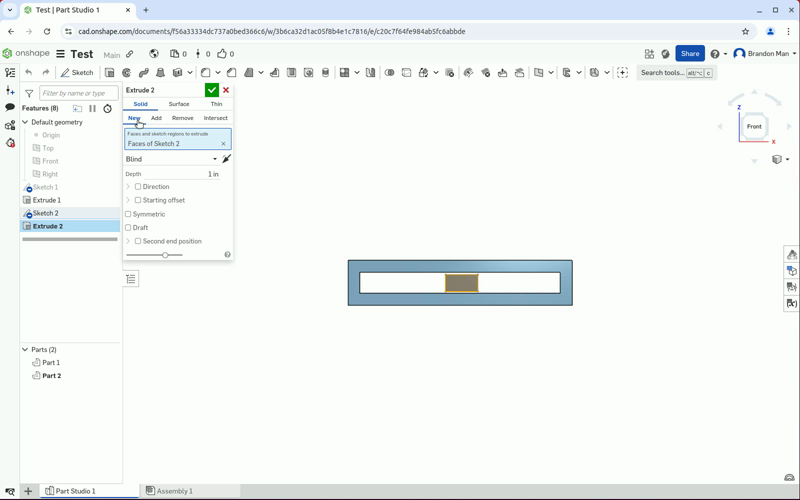
key(tab, 4)
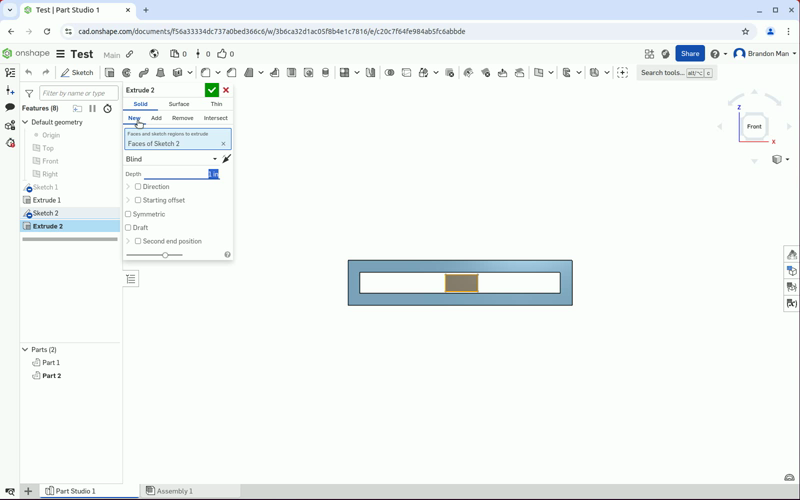
text(9.147)
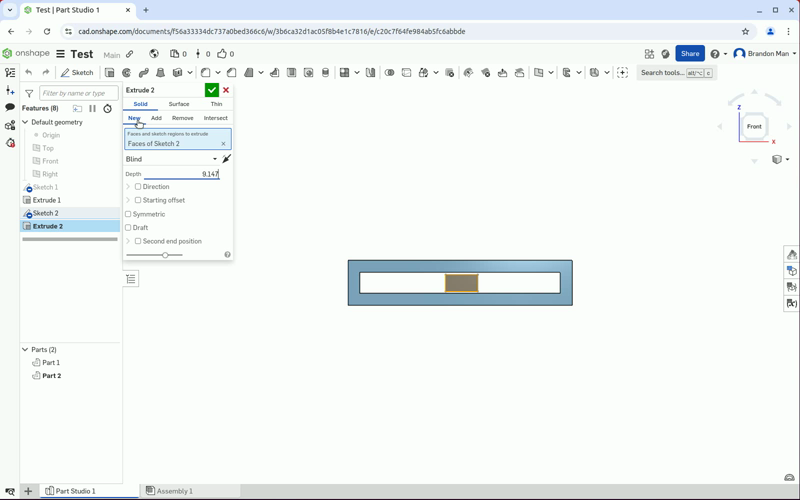
key(enter)
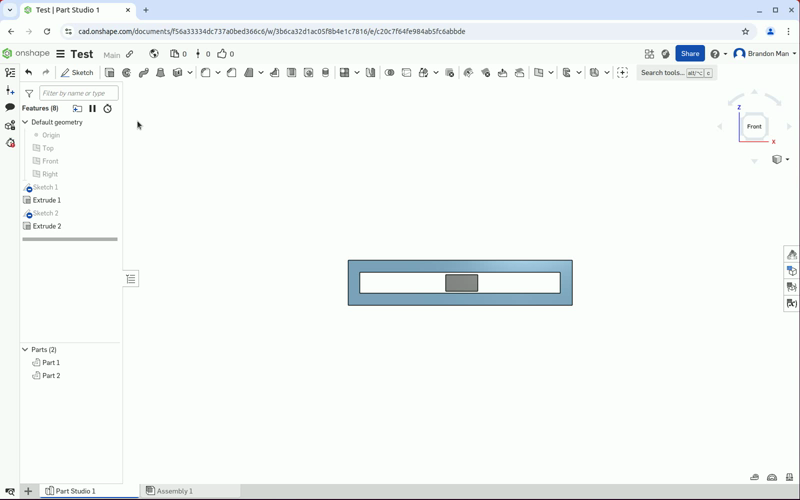
key(shift+h)
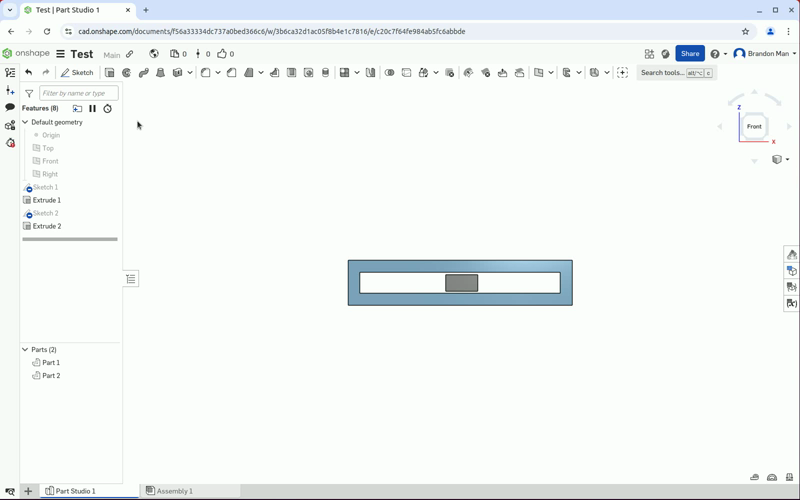
key(shift+h)
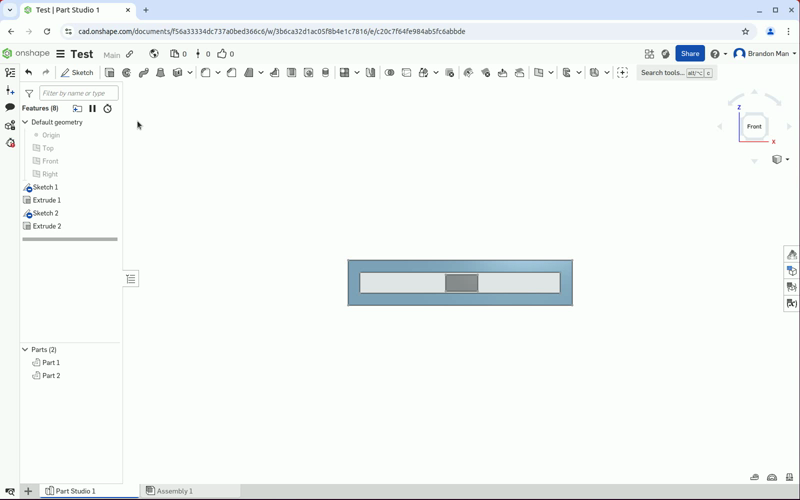
key(shift+7)
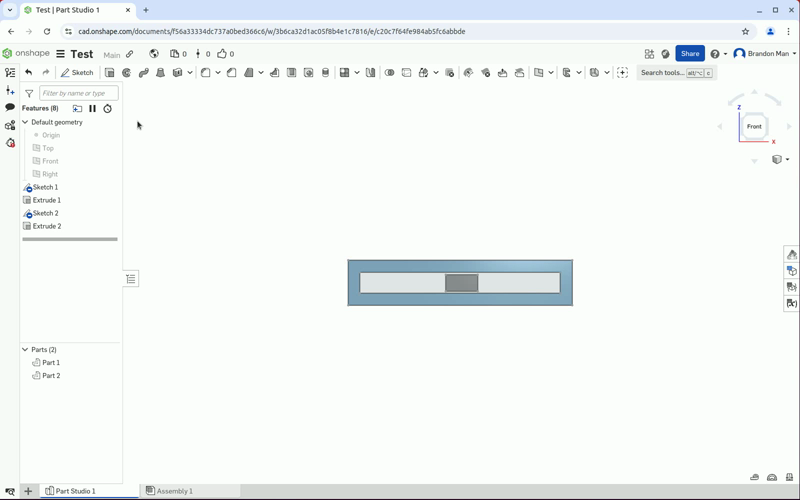
key(left, 2)
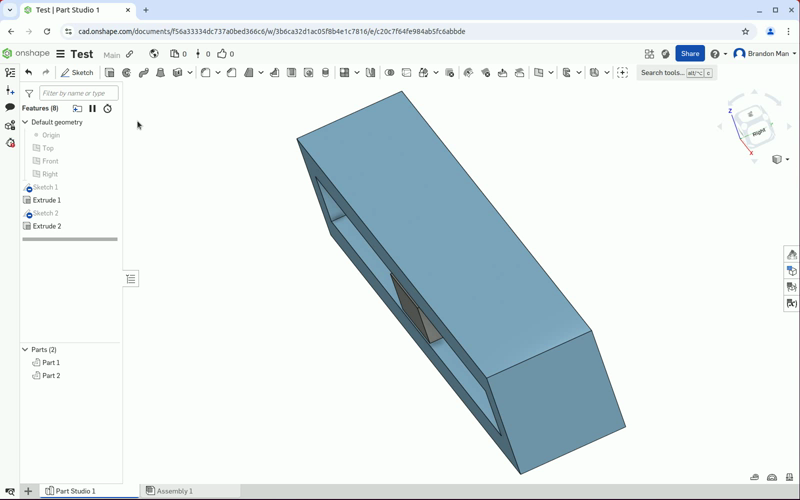
key(down, 2)
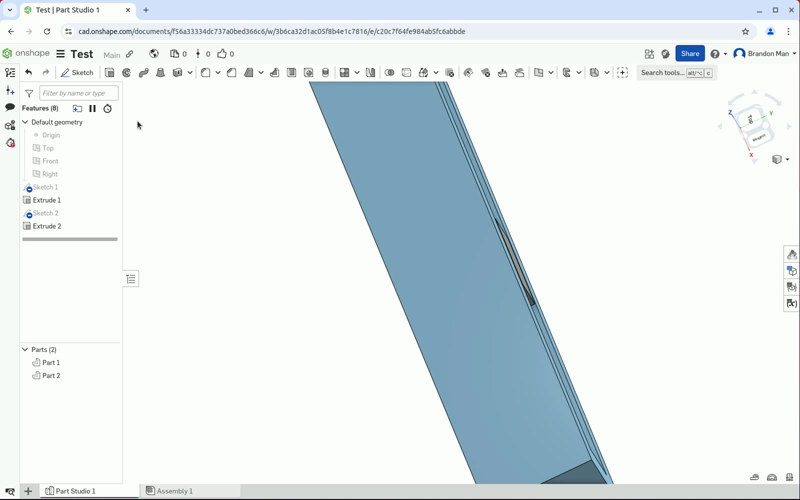
key(up, 2)
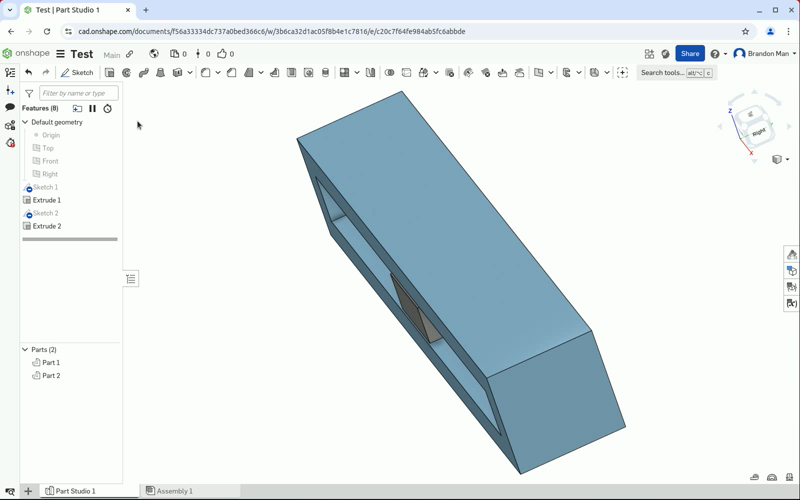
key(right, 2)
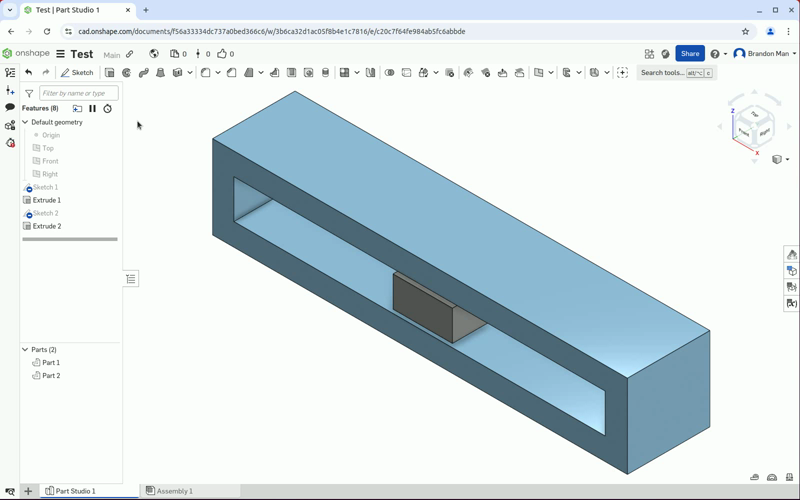
mouse_move(73, 189)
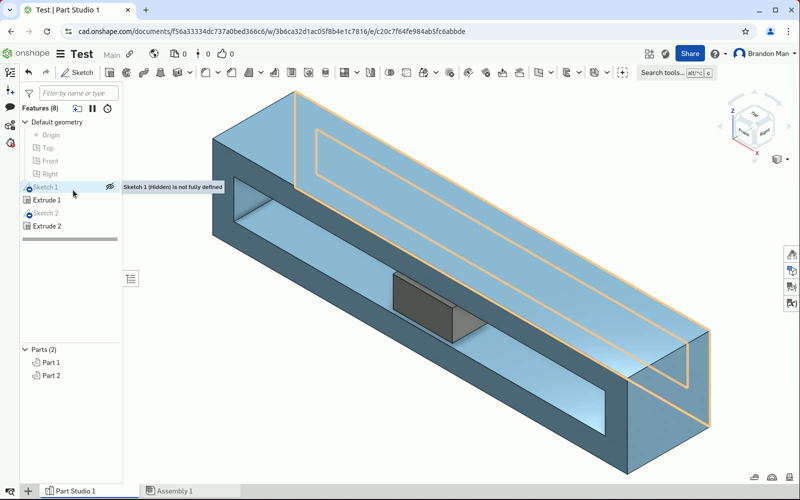
click(73, 189)